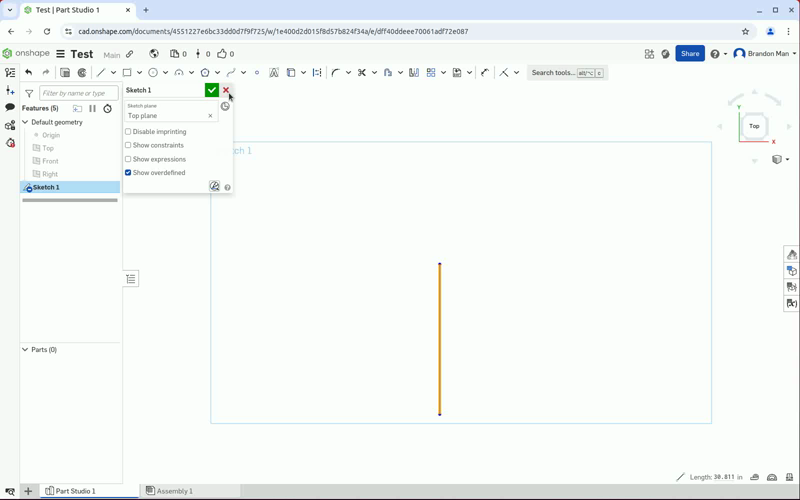
key(shift+h)
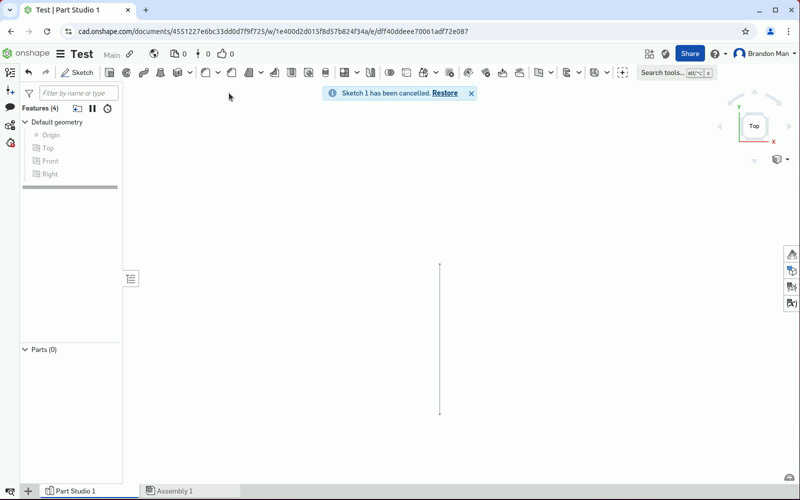
mouse_move(73, 352)
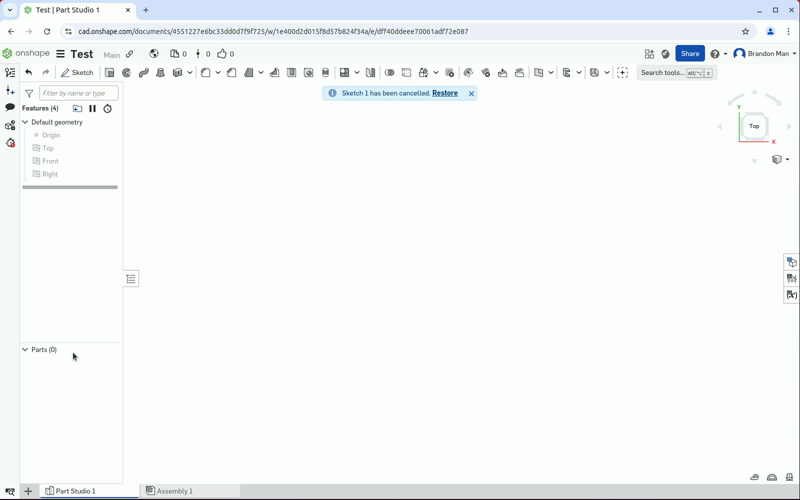
key(y)
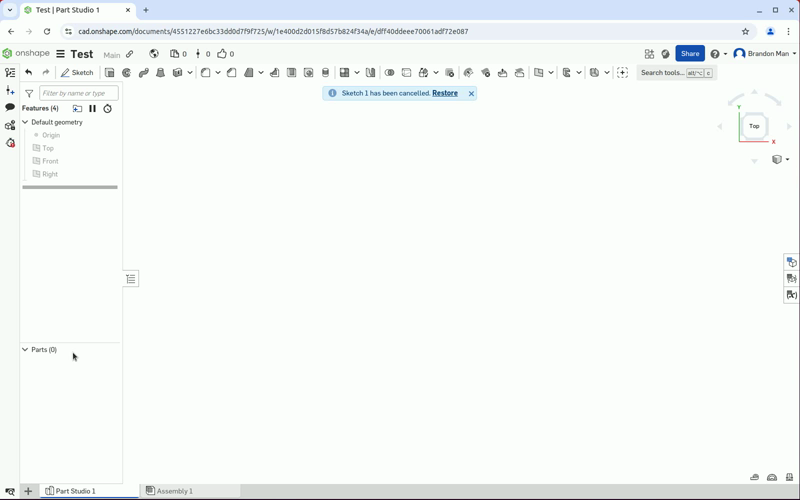
key(shift+p)
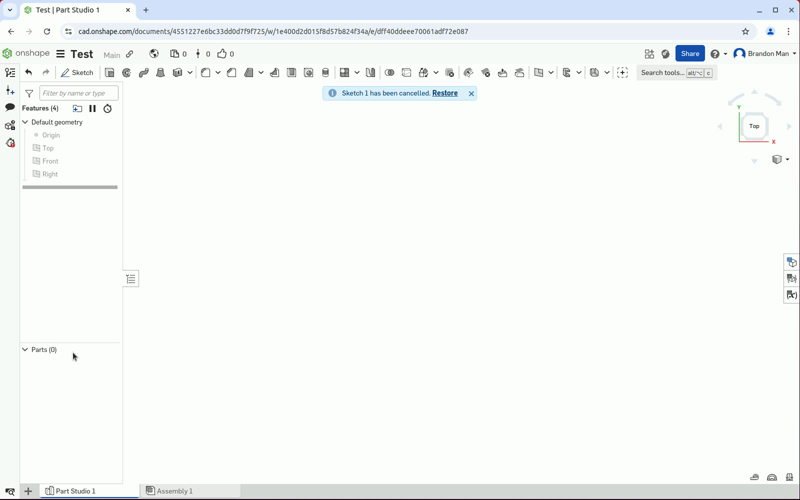
key(space)
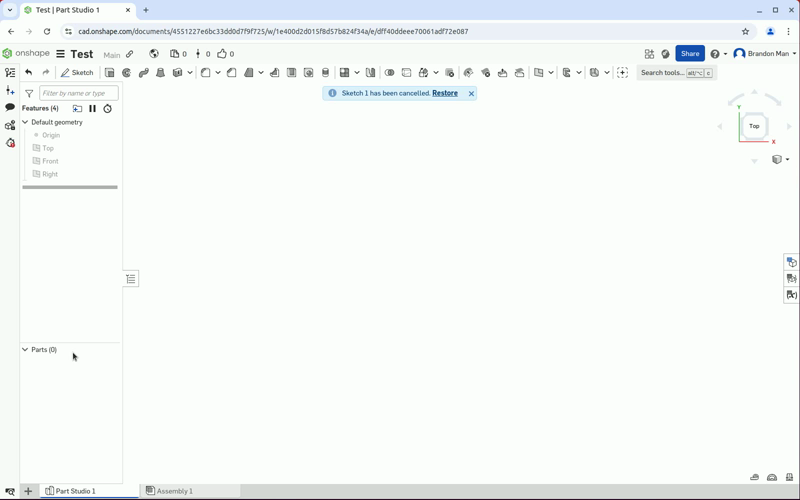
key_down(shift)
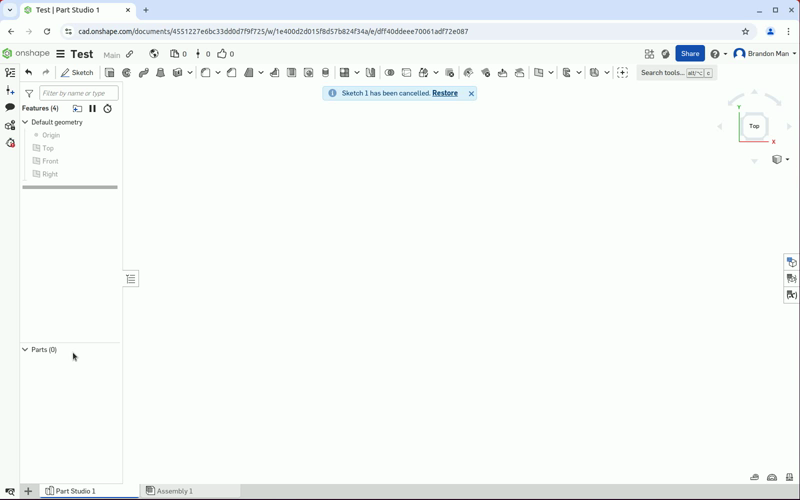
key(up)
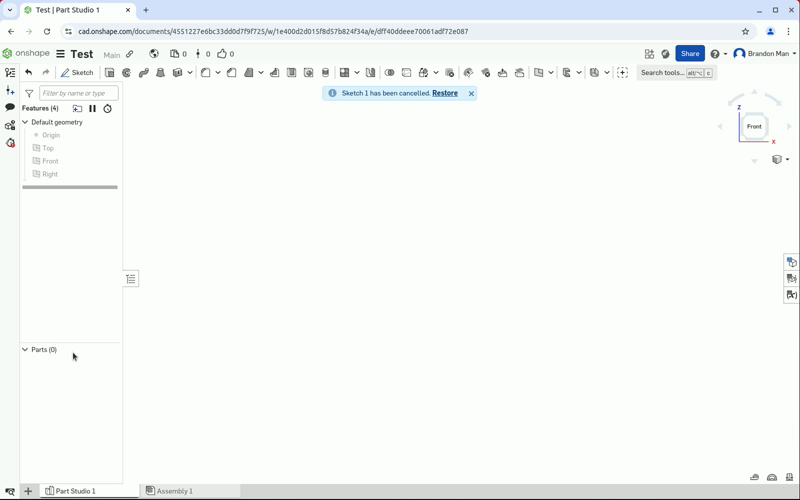
key_up(shift)
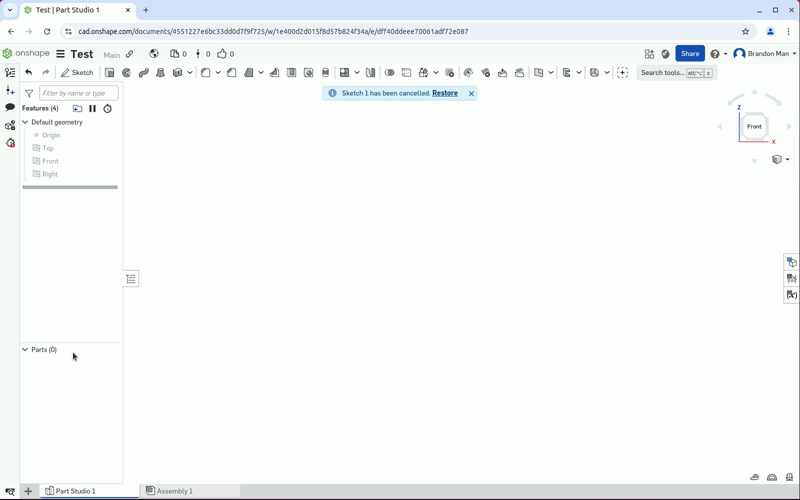
key(space)
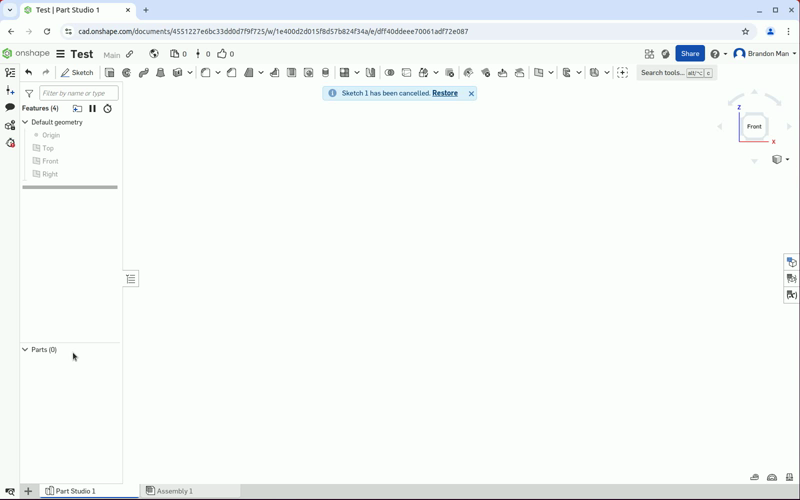
key_down(shift)
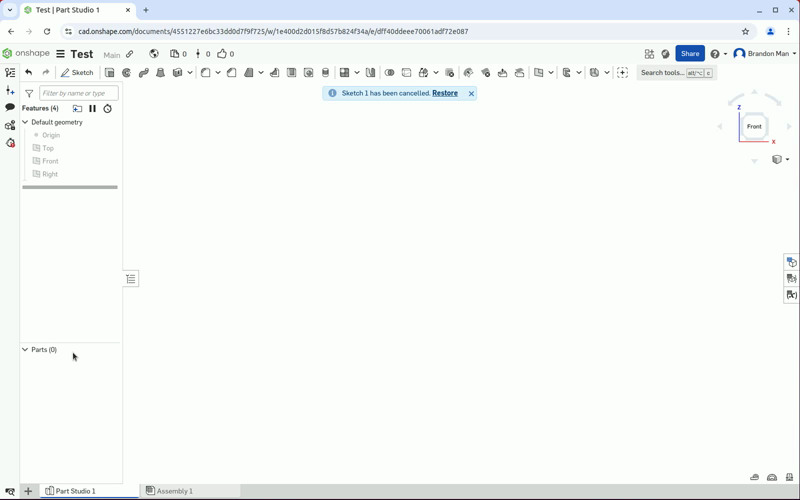
key(left)
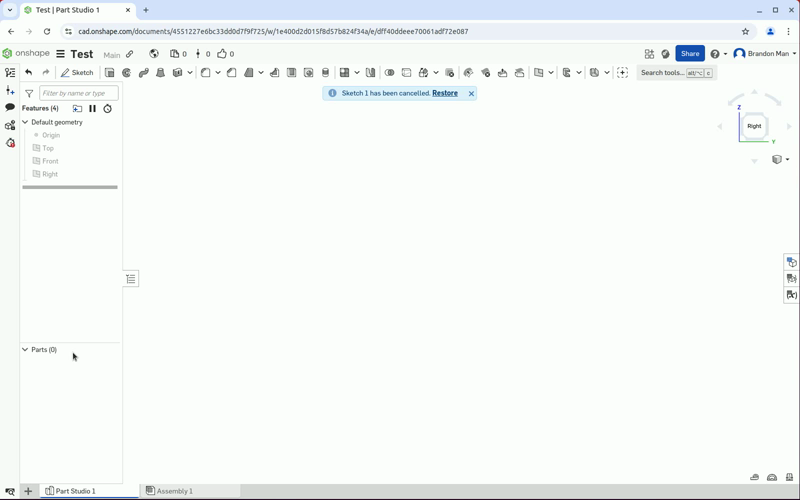
key_up(shift)
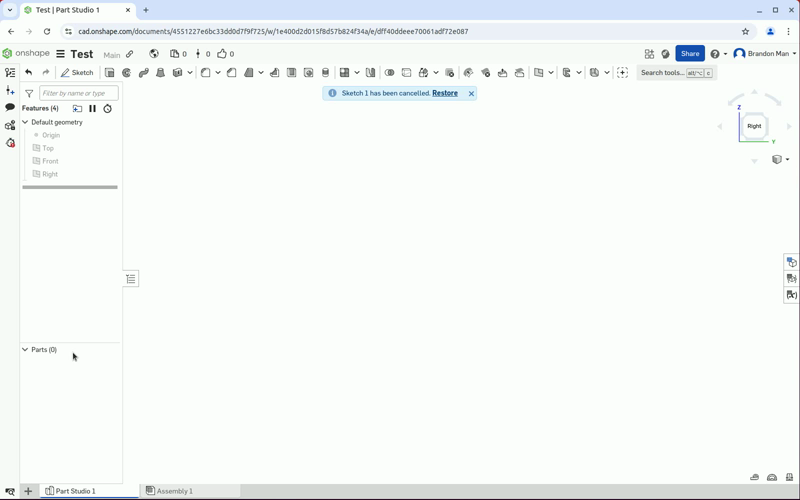
mouse_move(73, 352)
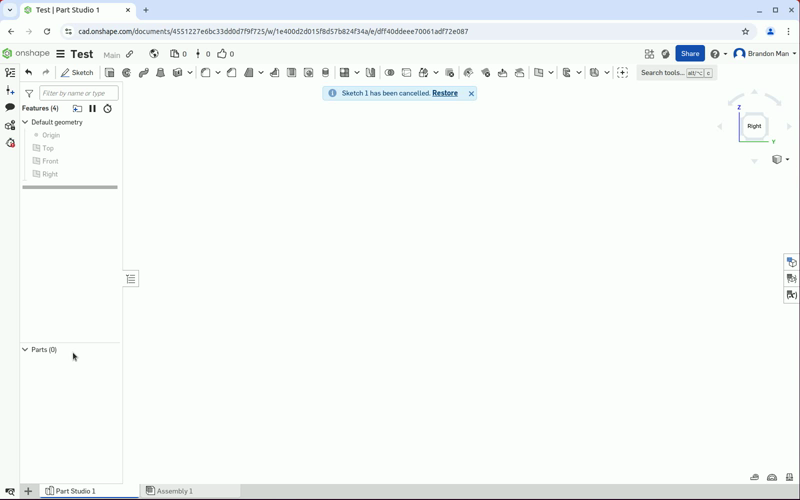
key(shift+y)
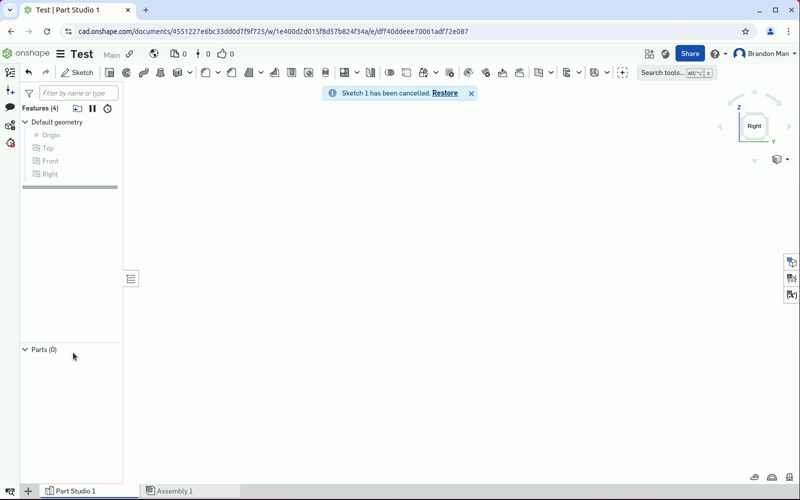
key(shift+s)
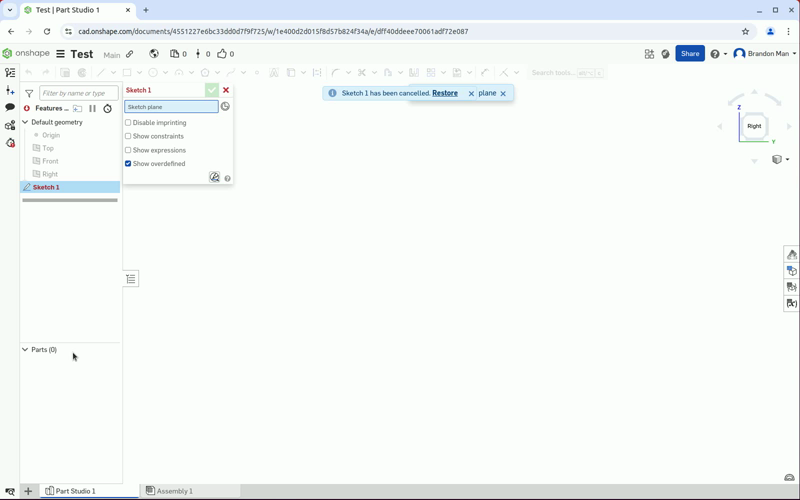
mouse_move(73, 176)
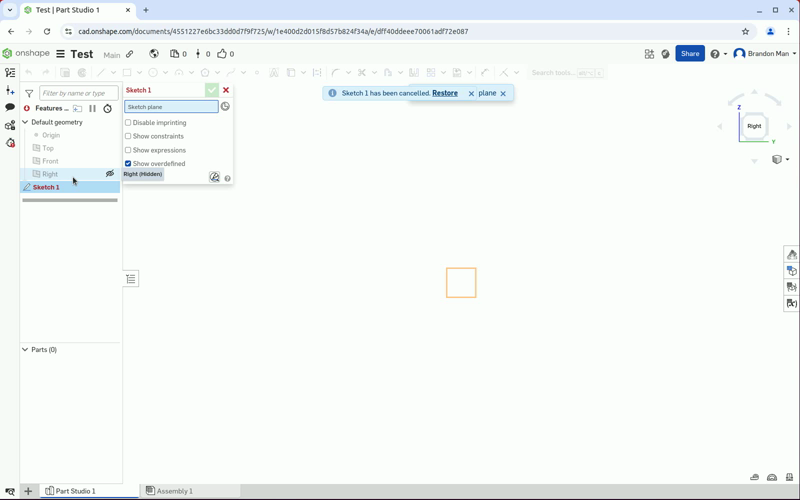
click(73, 176)
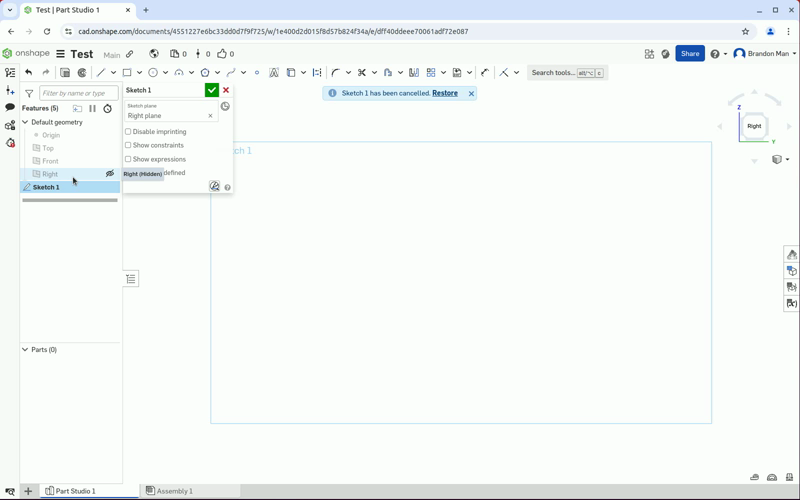
mouse_move(73, 352)
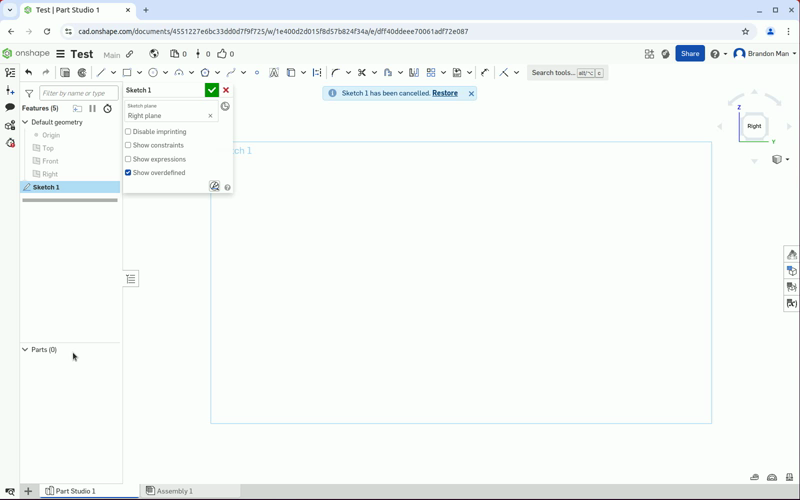
key(y)
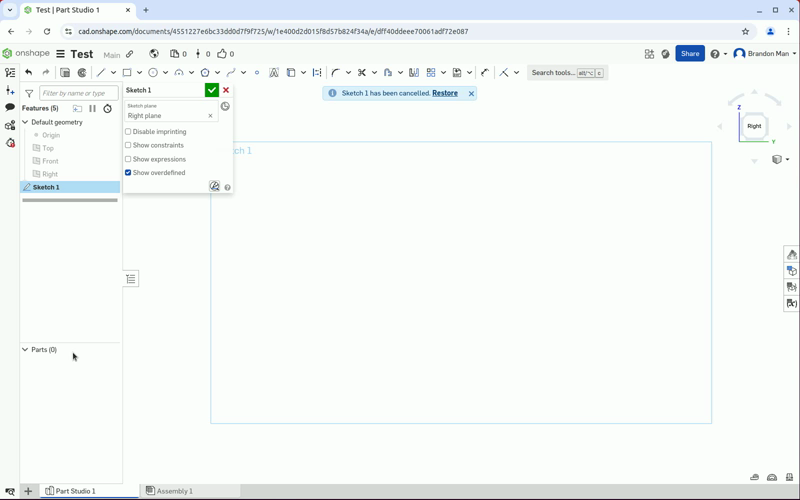
key(l)
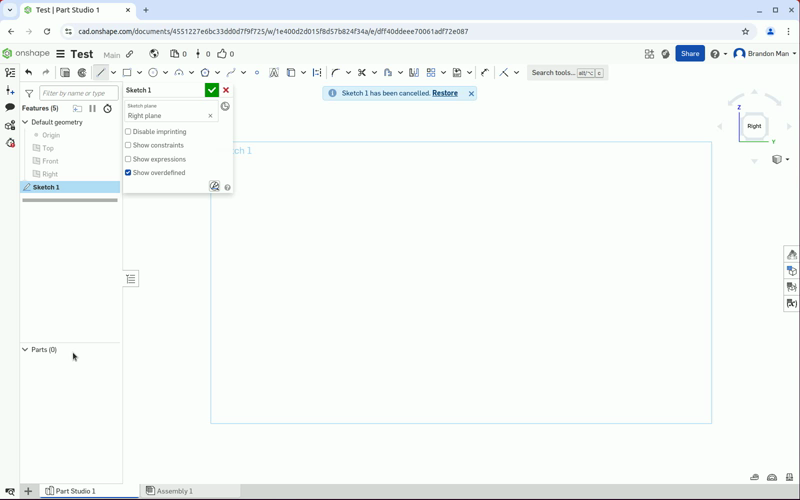
key_down(shift)
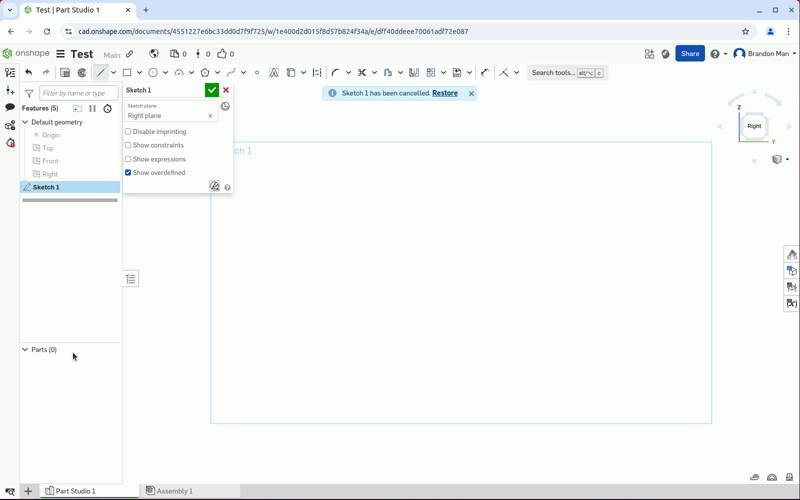
mouse_move(404, 282)
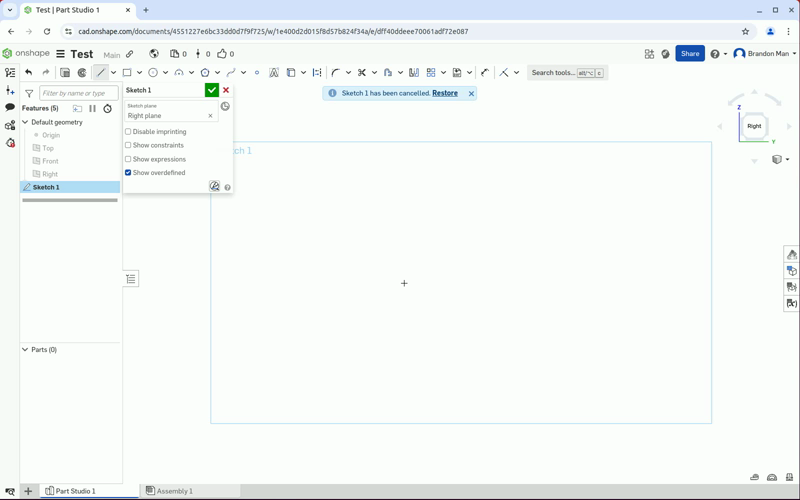
click(404, 282)
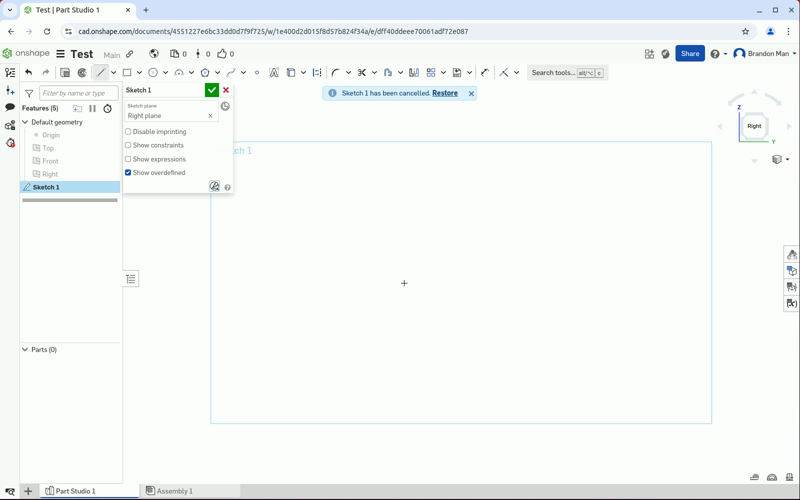
key_up(shift)
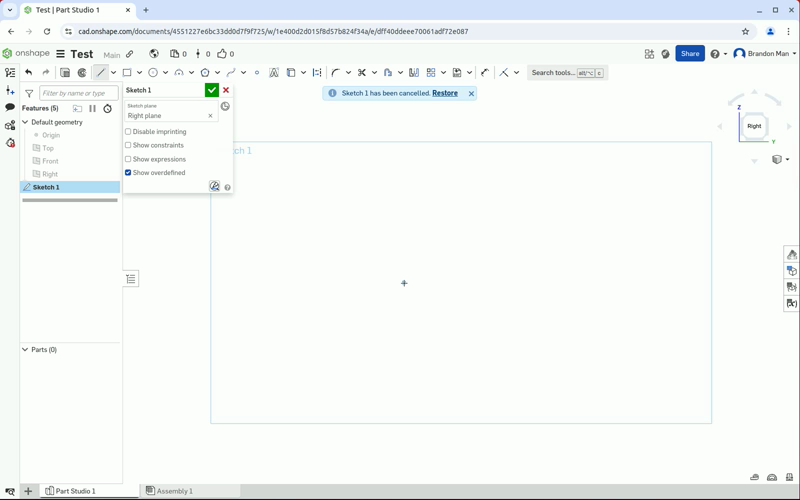
key_down(shift)
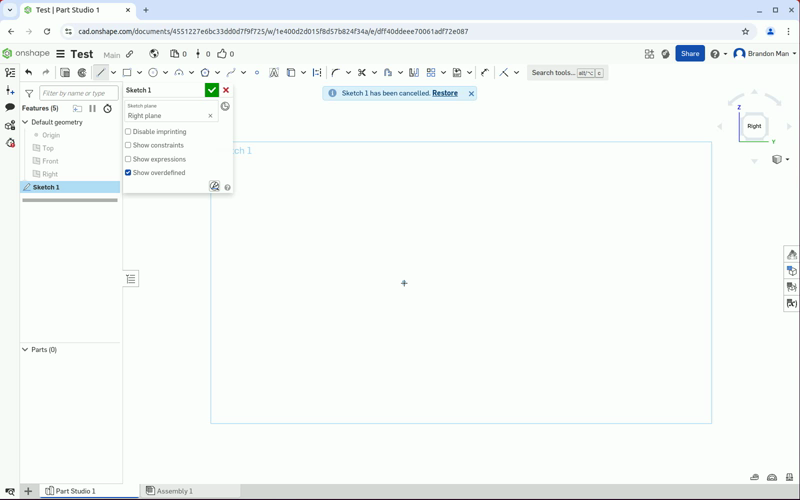
mouse_move(434, 282)
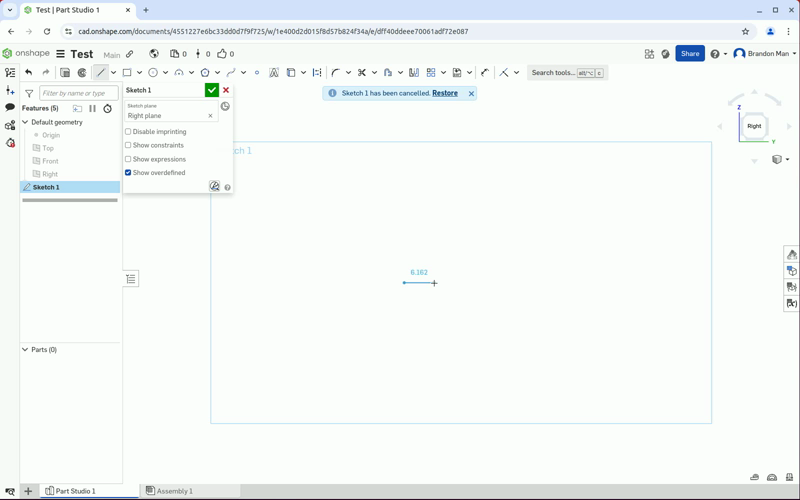
mouse_move(461, 282)
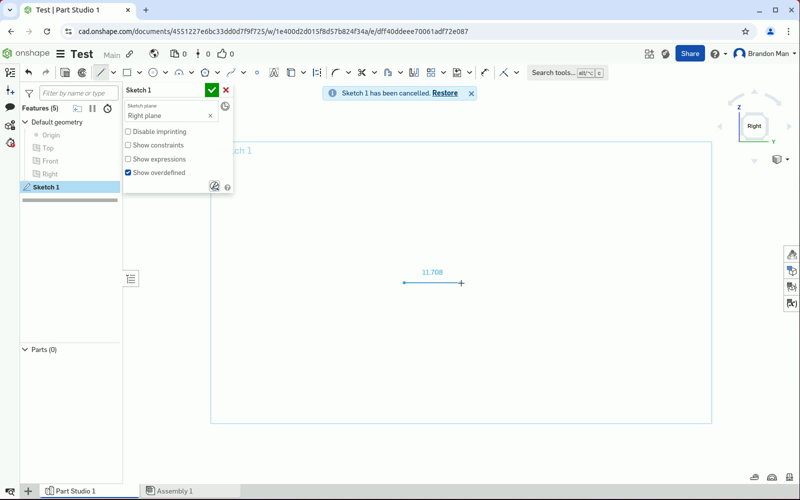
click(461, 282)
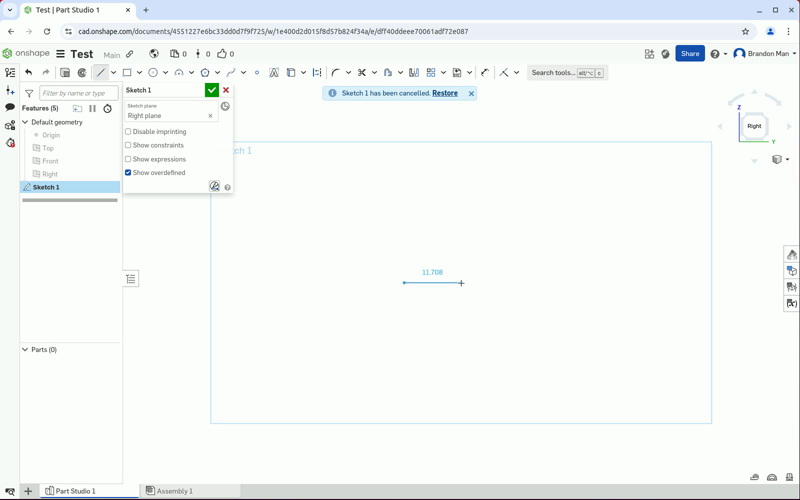
key_up(shift)
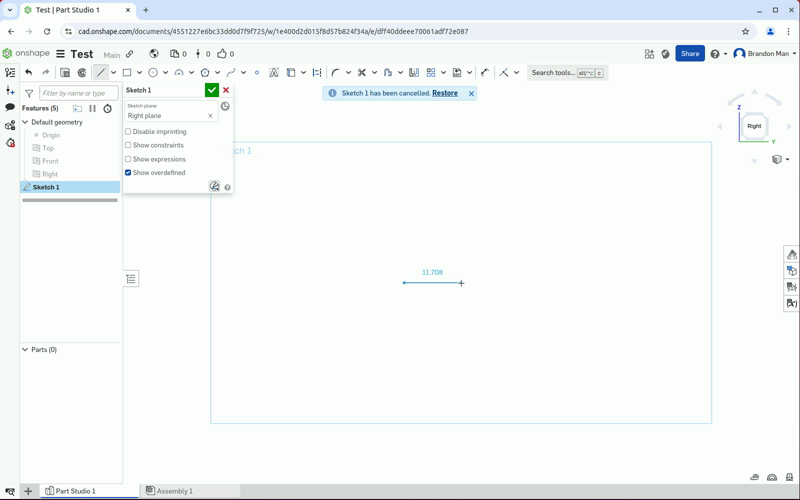
key_down(shift)
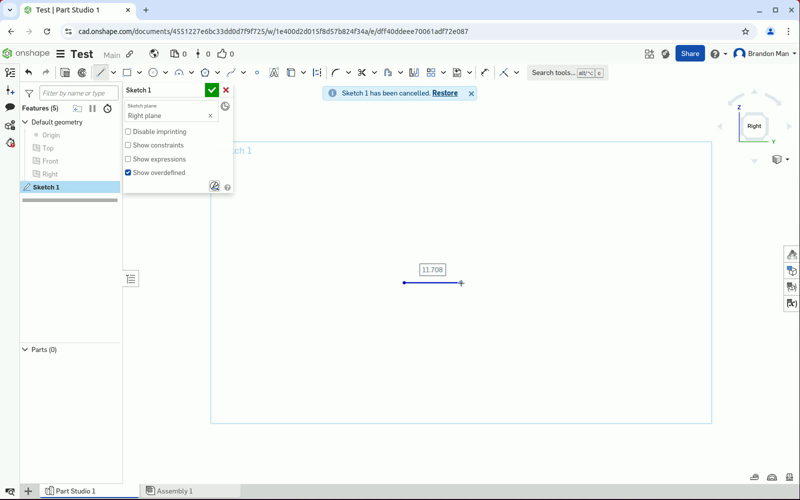
mouse_move(461, 170)
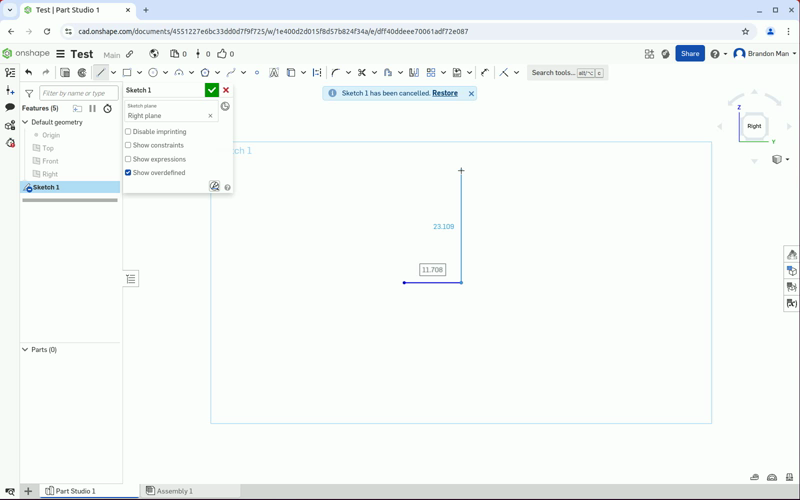
click(461, 170)
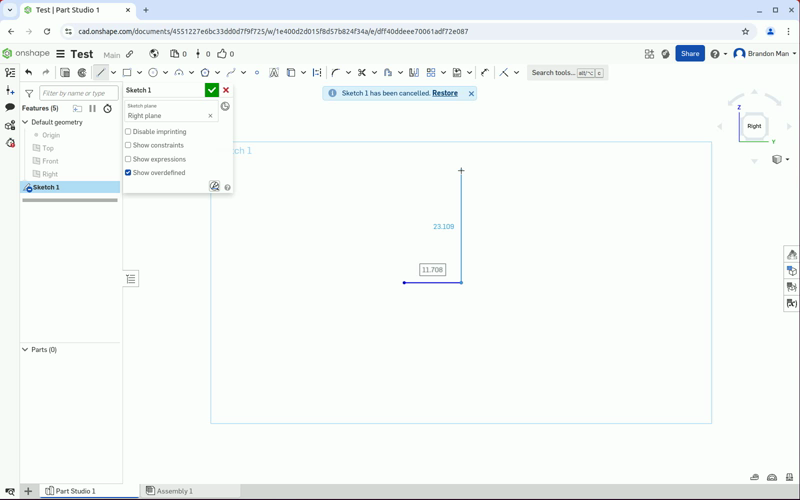
key_up(shift)
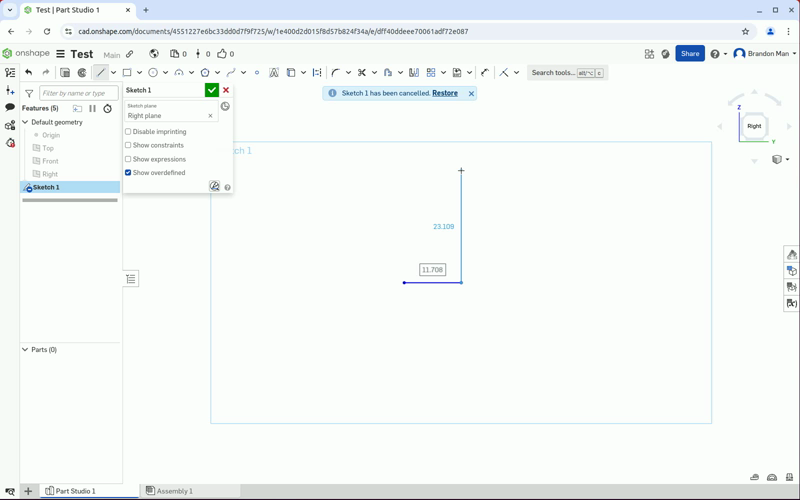
key_down(shift)
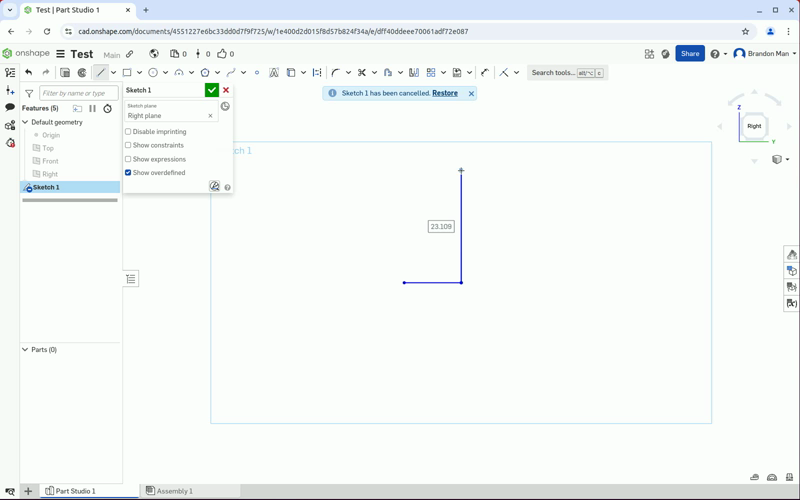
mouse_move(404, 226)
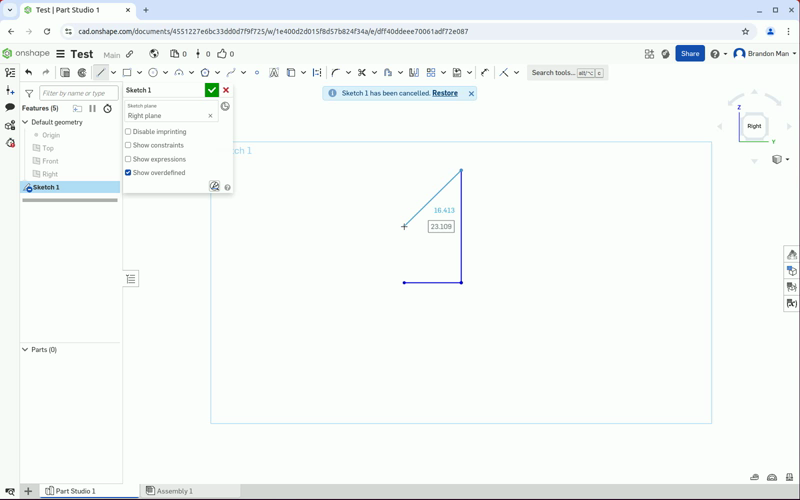
click(404, 226)
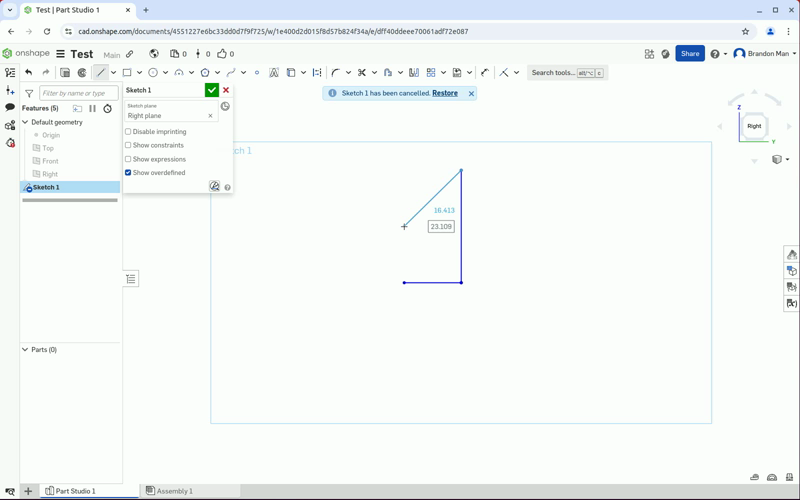
key_up(shift)
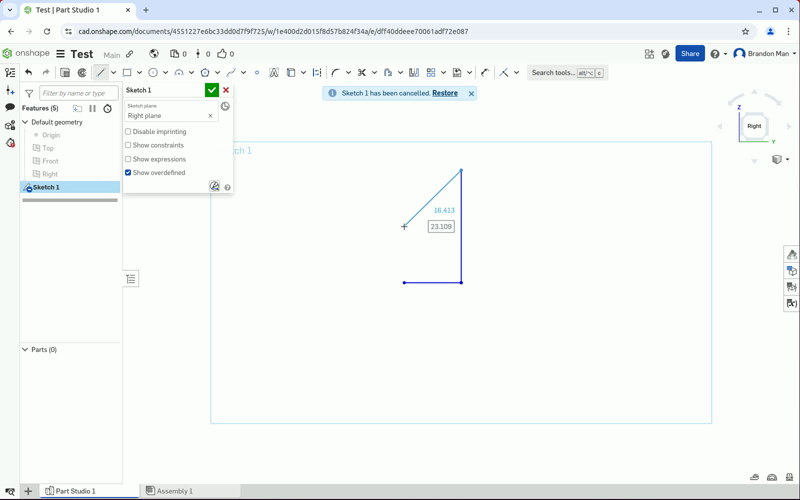
mouse_move(434, 226)
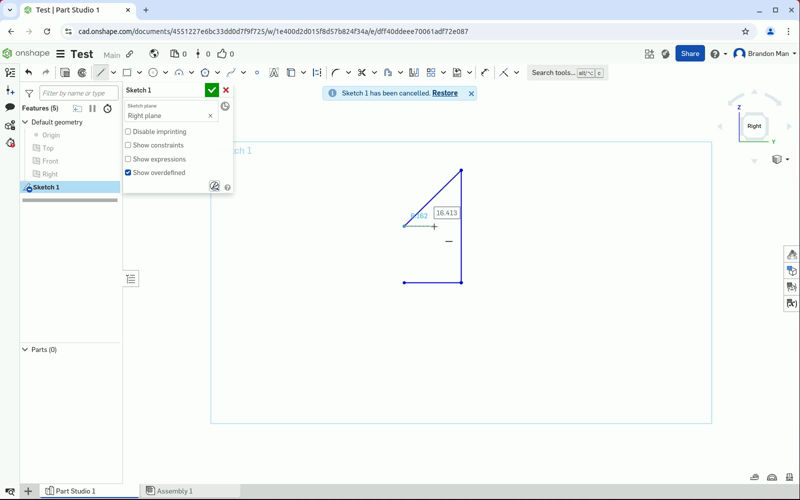
key_down(shift)
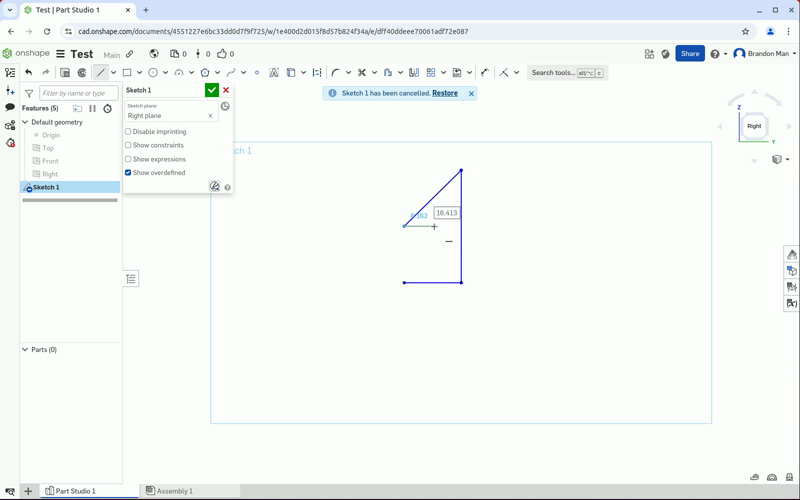
mouse_move(404, 282)
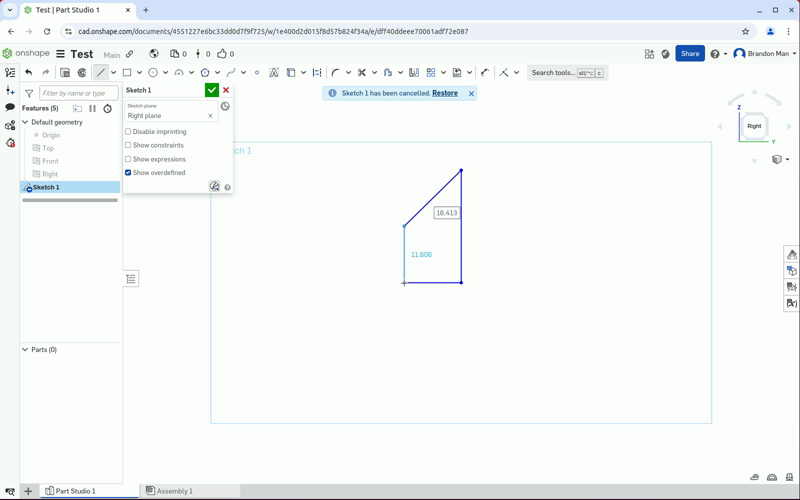
key_up(shift)
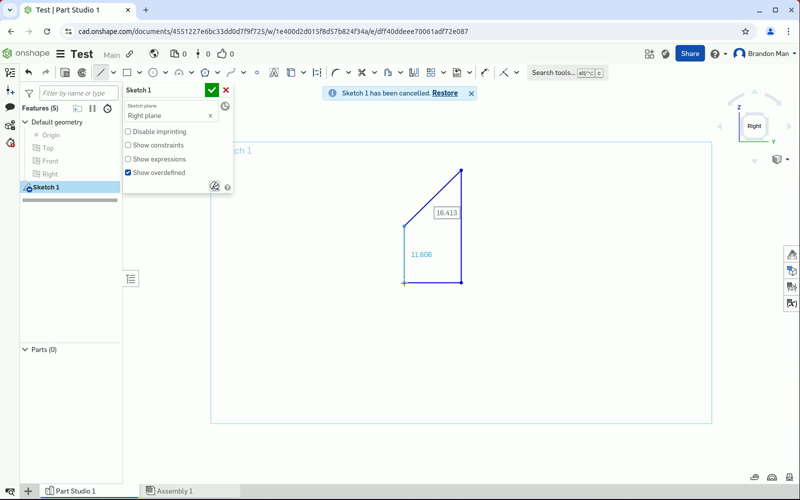
click(404, 282)
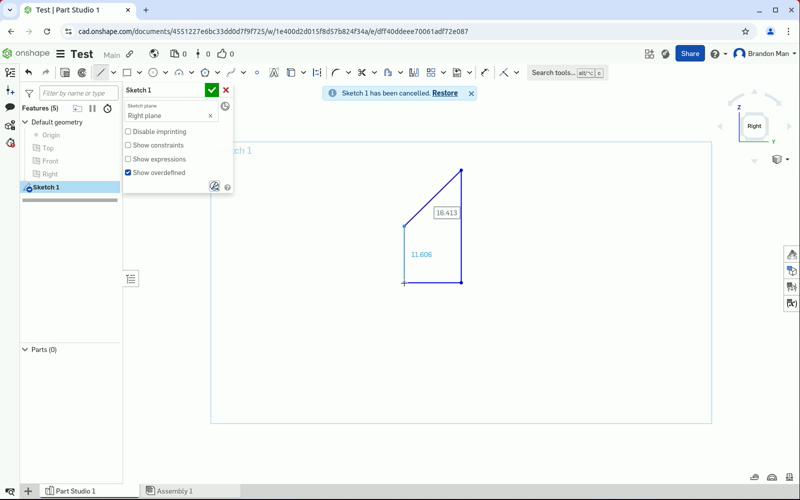
key(esc)
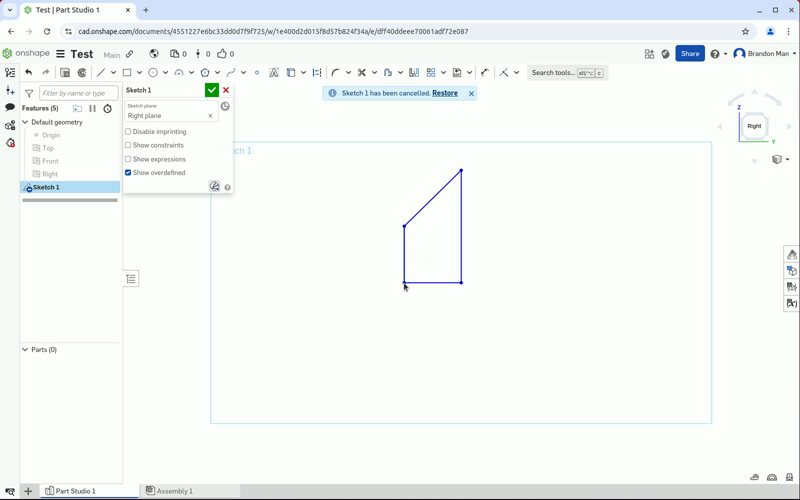
mouse_move(425, 211)
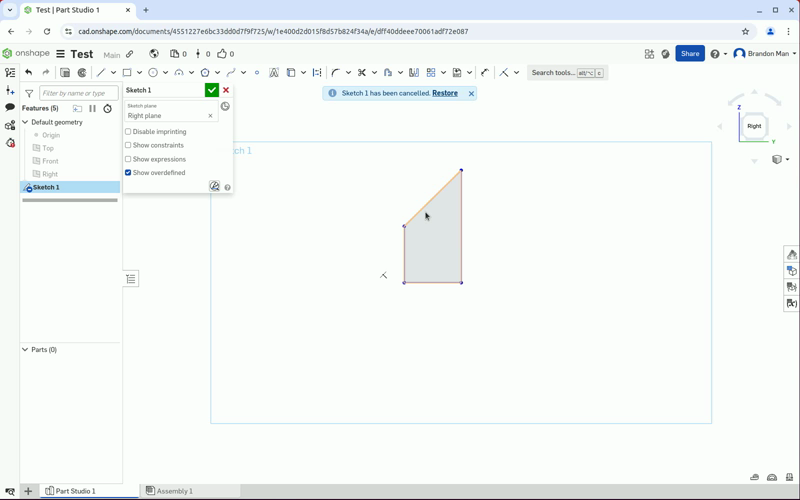
click(425, 211)
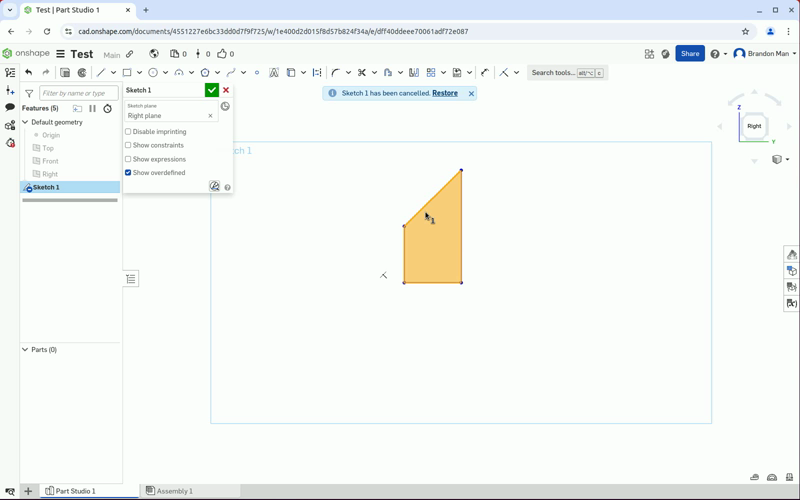
mouse_move(73, 352)
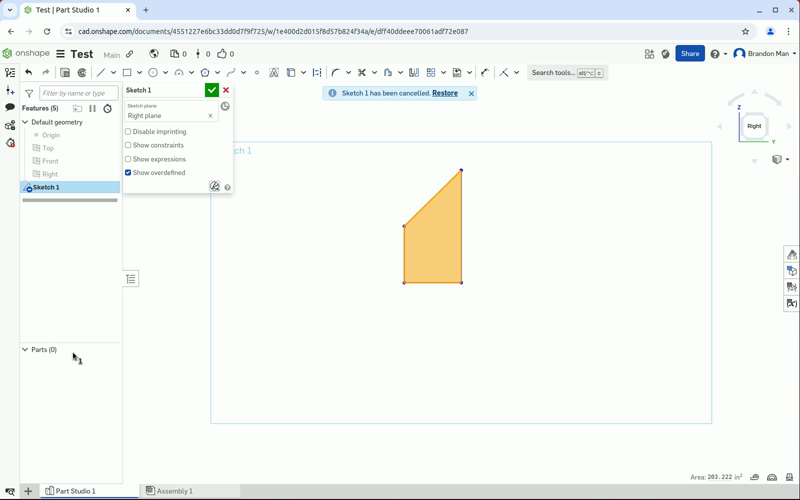
key(shift+y)
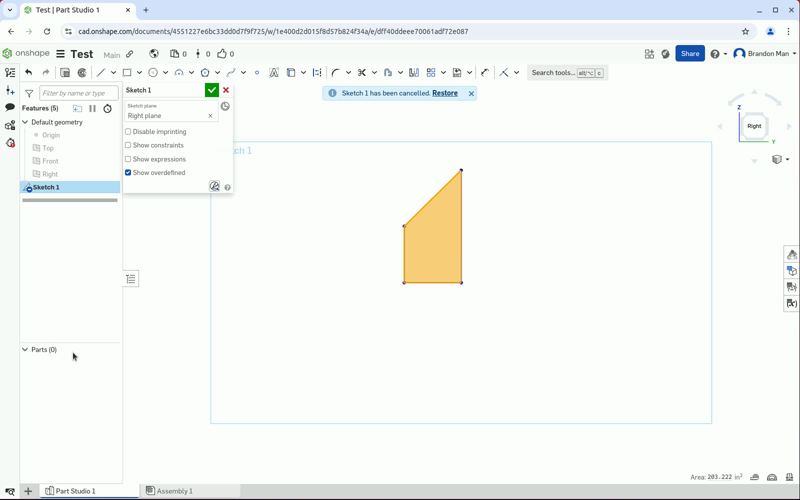
key(shift+e)
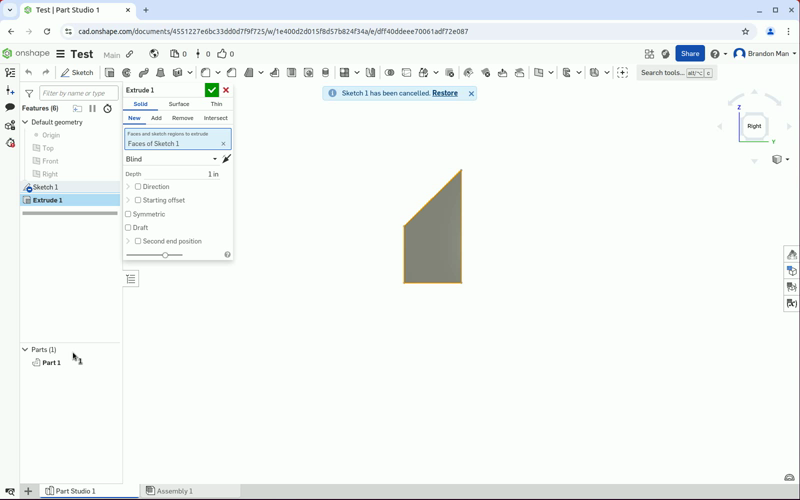
mouse_move(143, 106)
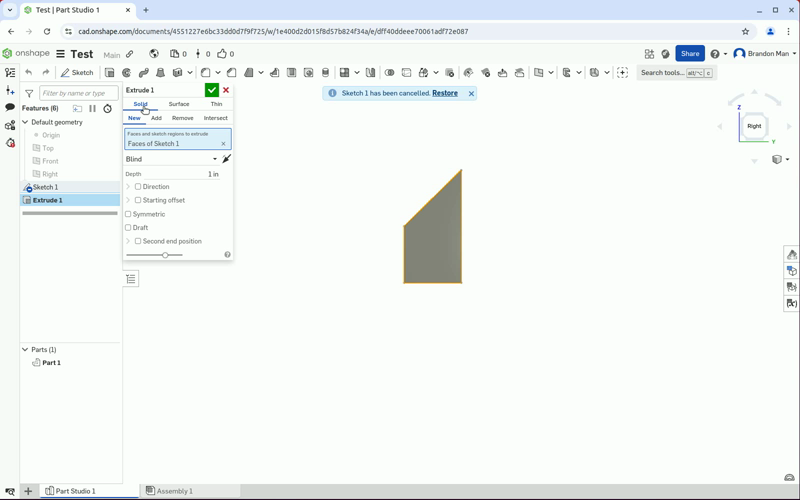
click(143, 106)
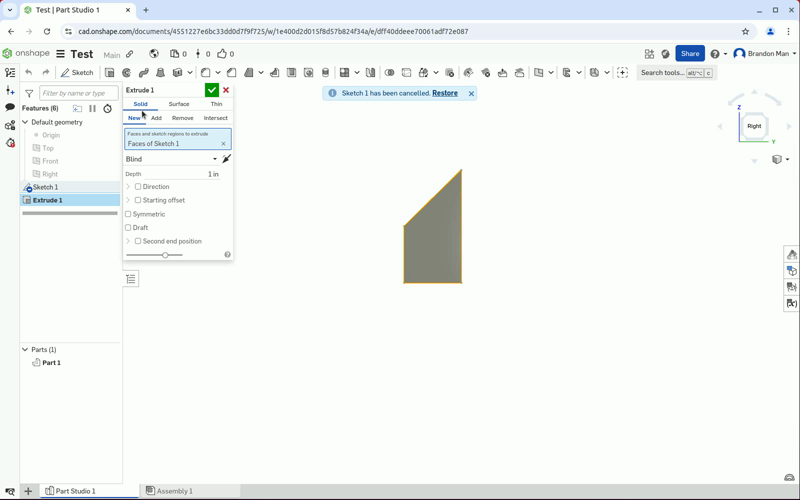
mouse_move(137, 120)
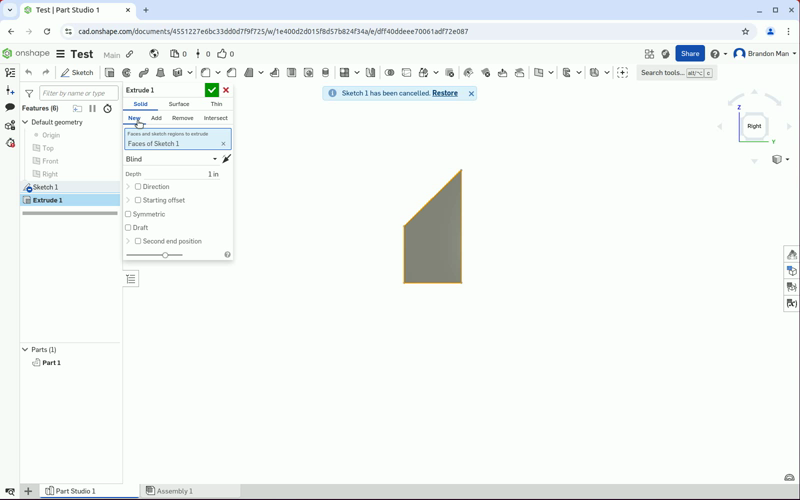
click(137, 120)
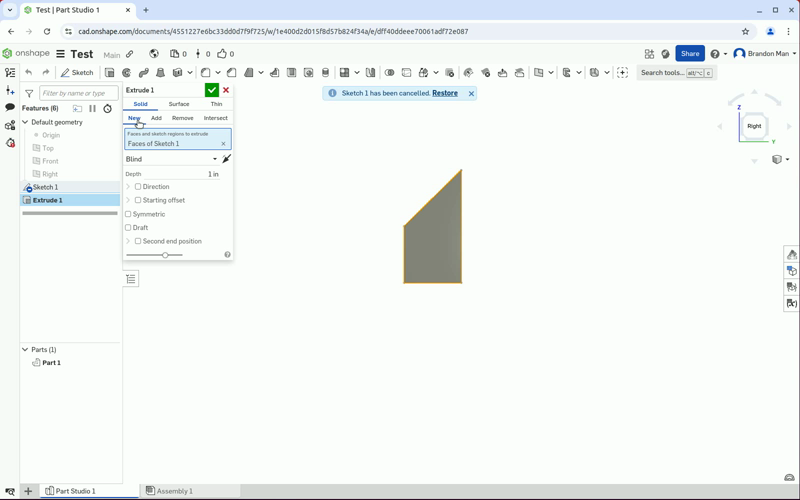
key(tab, 4)
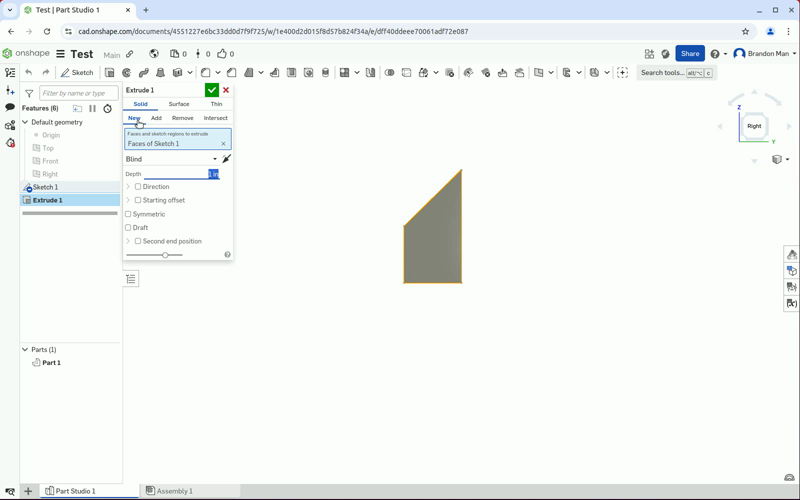
text(34.662)
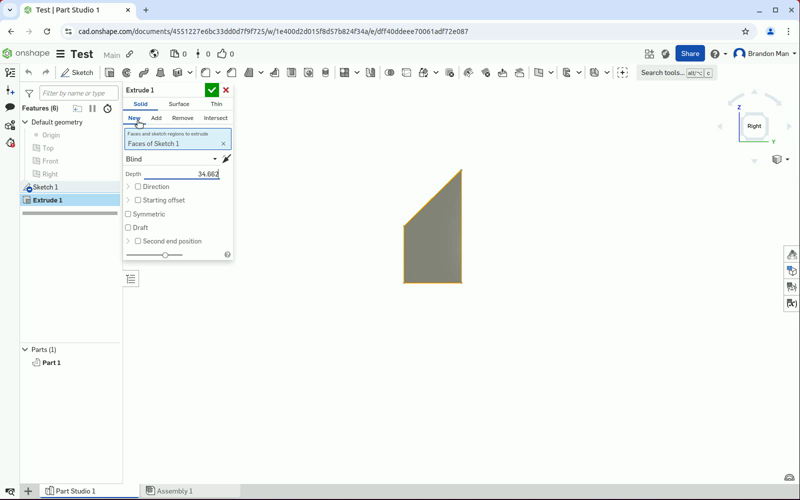
key(tab, 3)
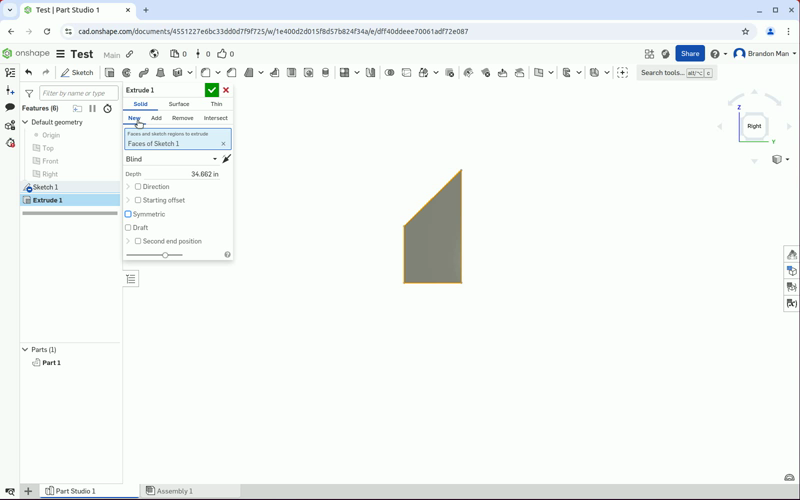
key(space)
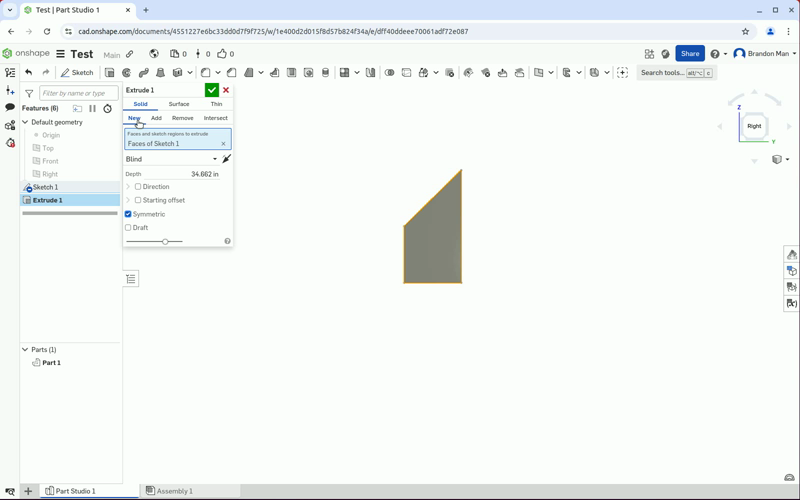
key(enter)
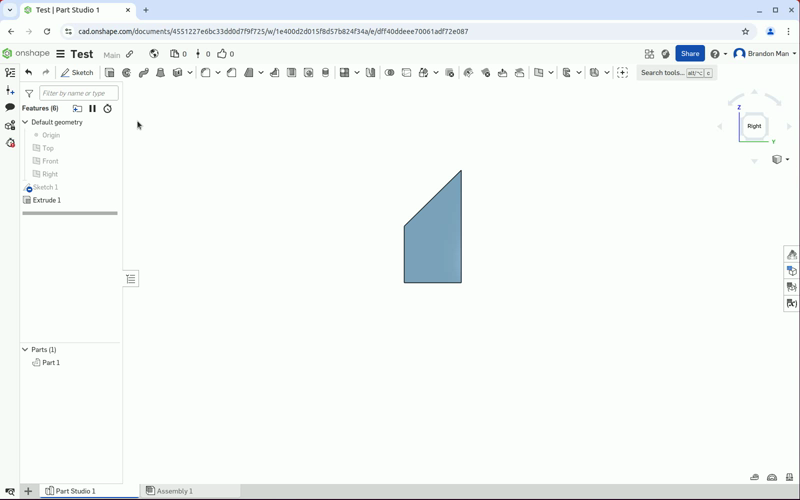
key(shift+h)
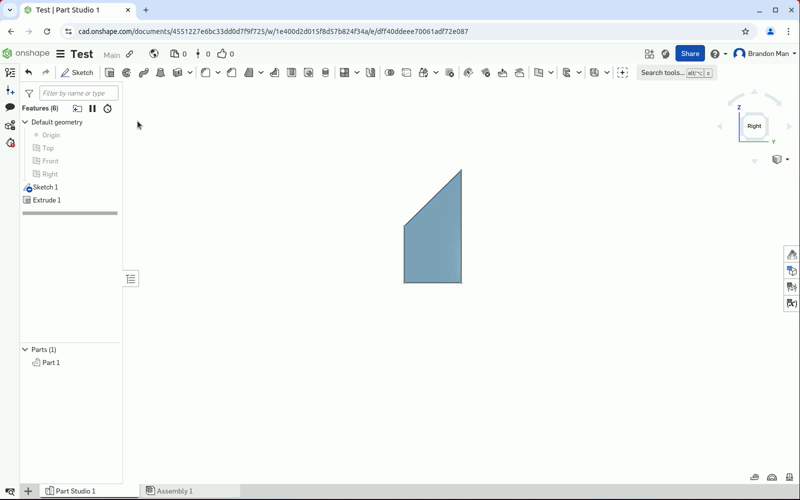
key(shift+h)
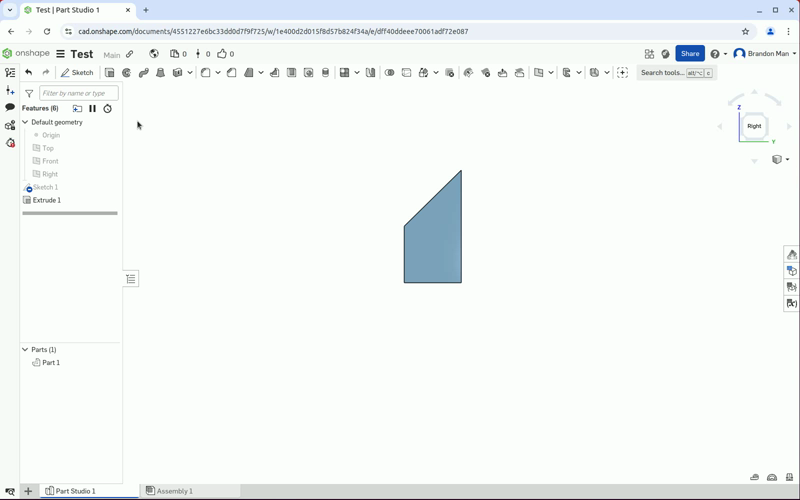
mouse_move(73, 189)
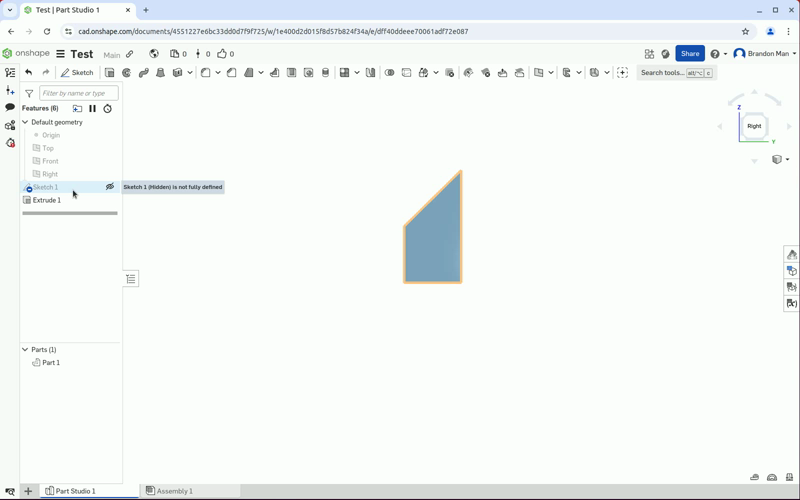
click(73, 189)
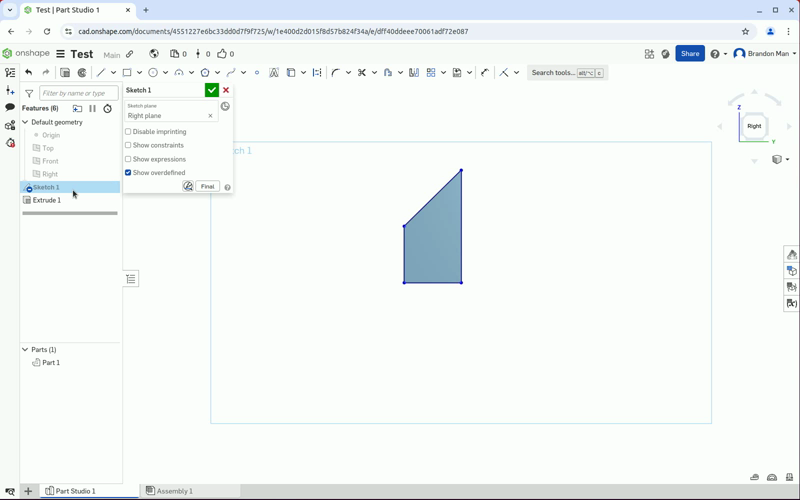
mouse_move(229, 92)
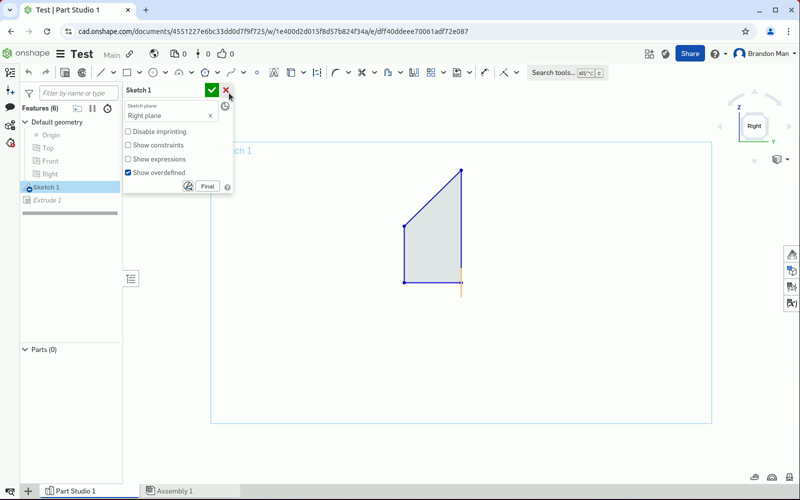
click(229, 92)
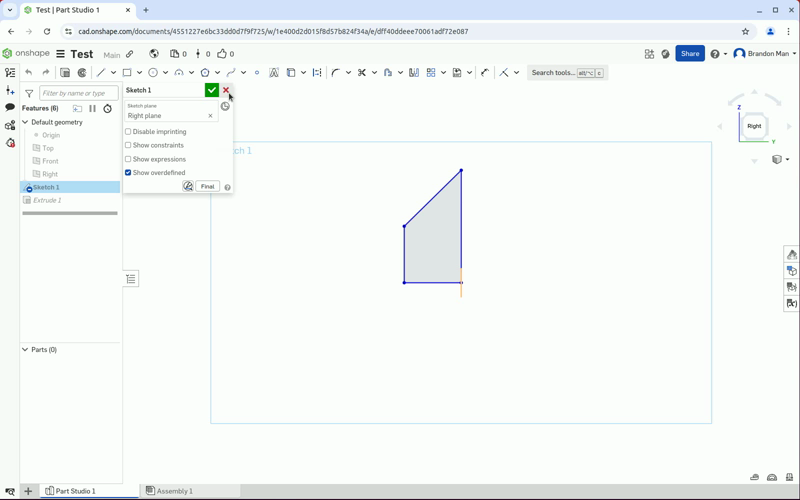
key(shift+s)
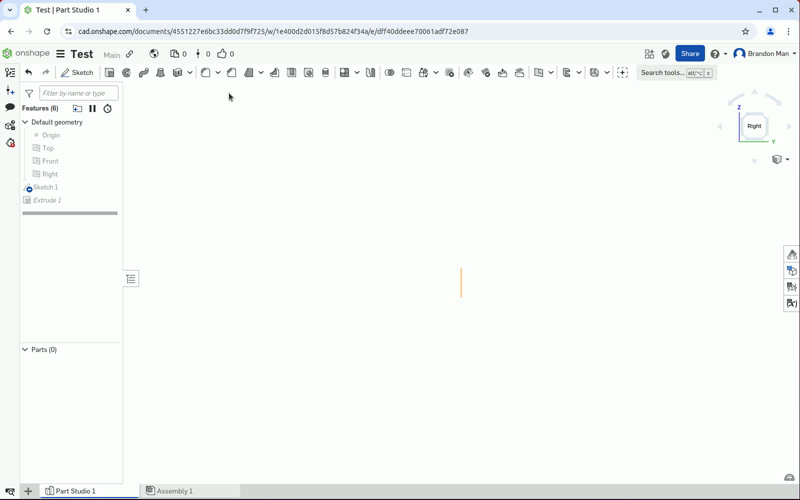
mouse_move(73, 176)
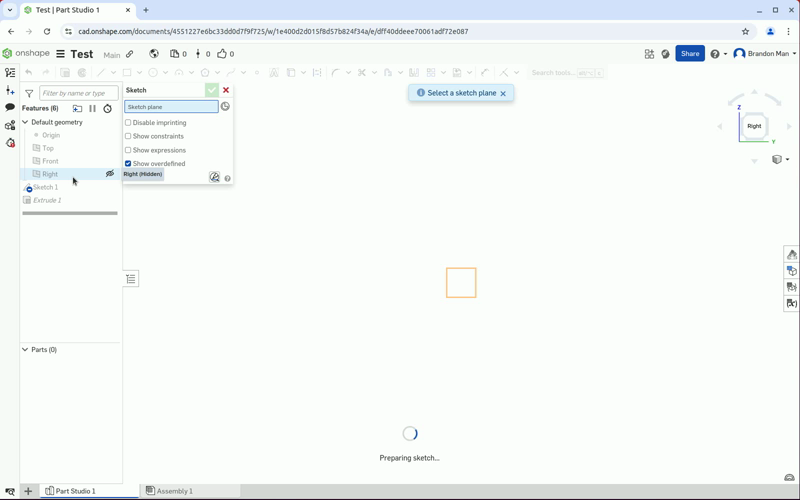
click(73, 176)
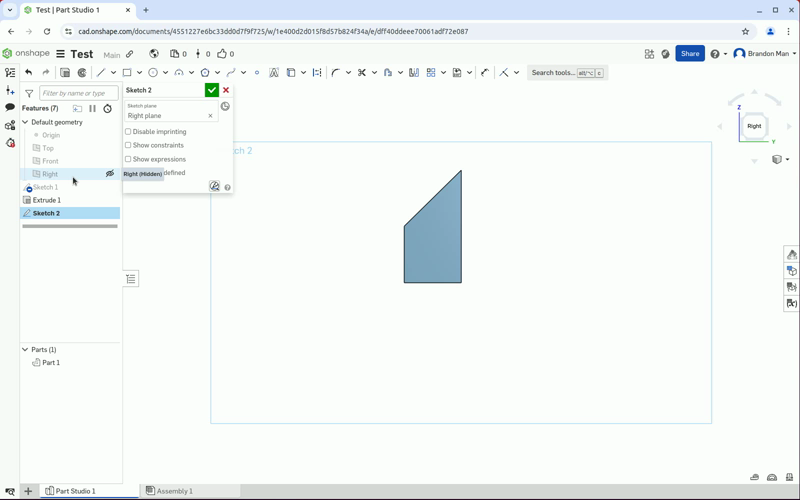
mouse_move(73, 352)
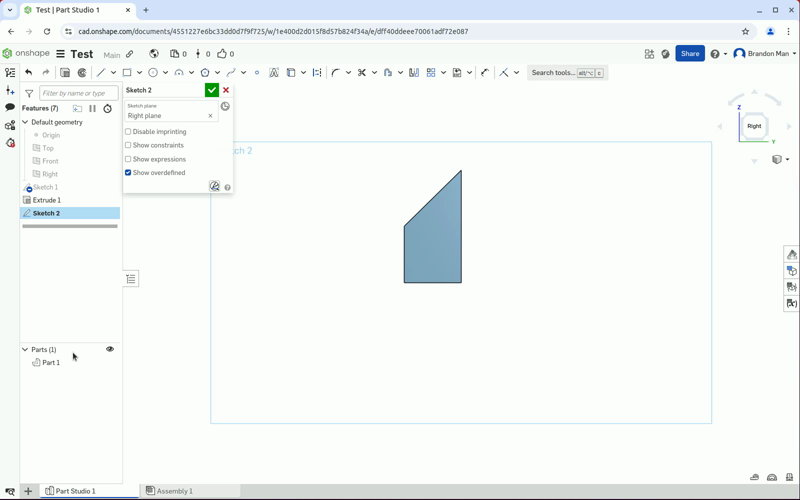
key(y)
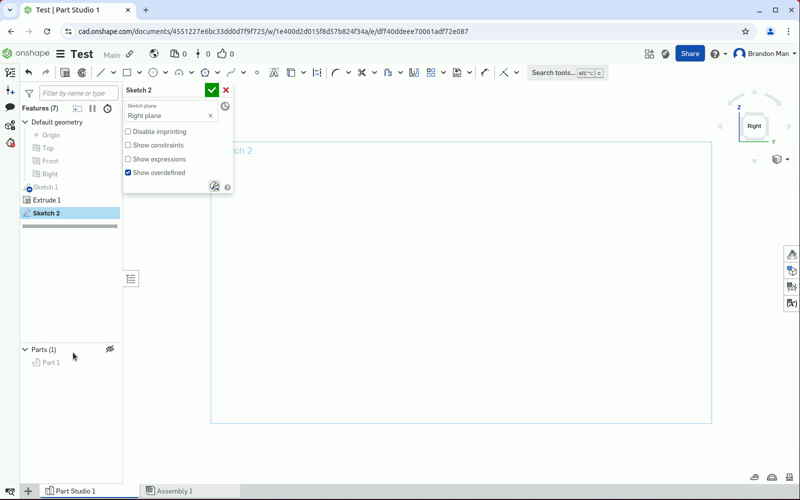
key(l)
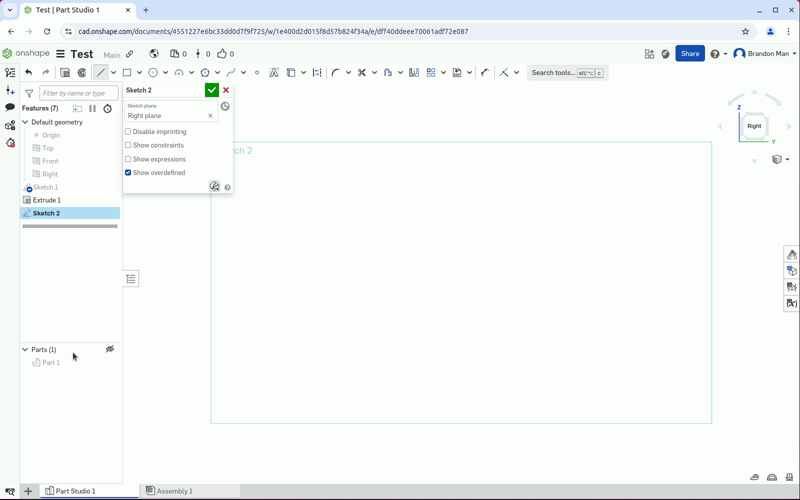
key_down(shift)
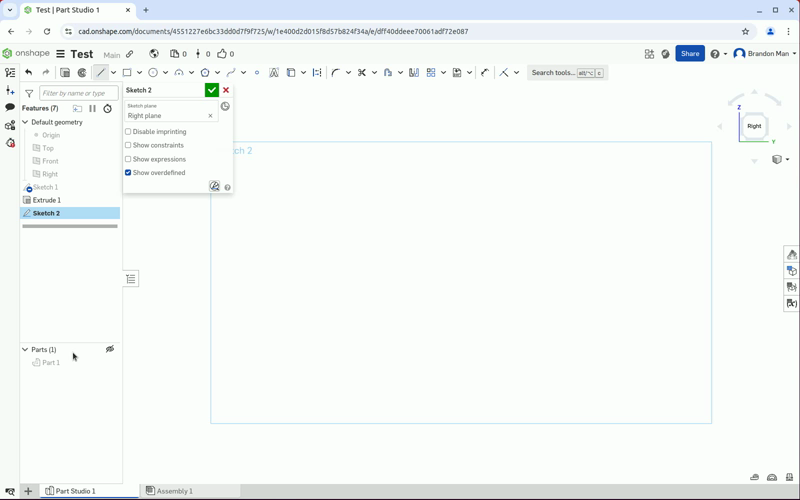
mouse_move(348, 282)
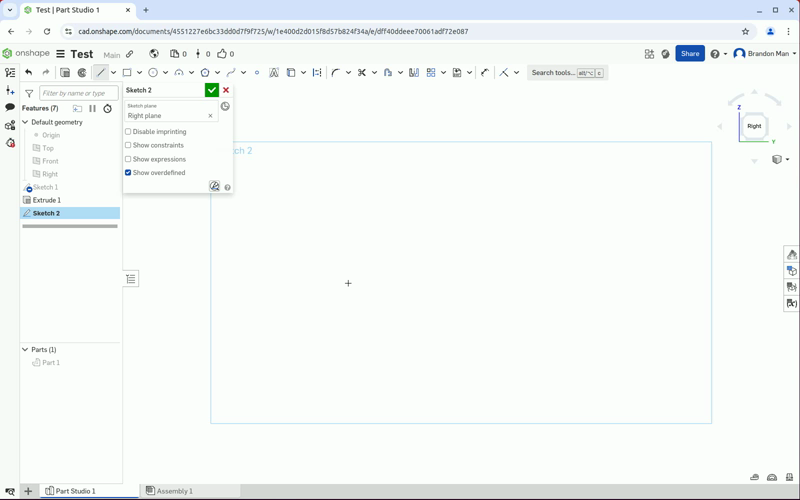
click(348, 282)
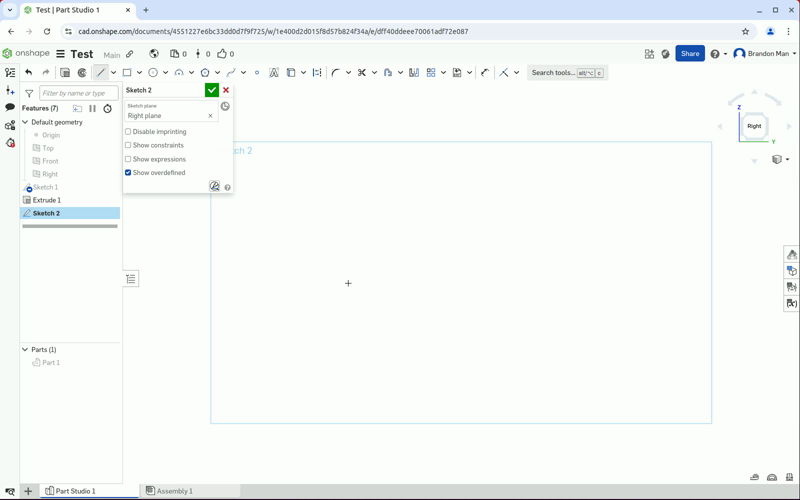
key_up(shift)
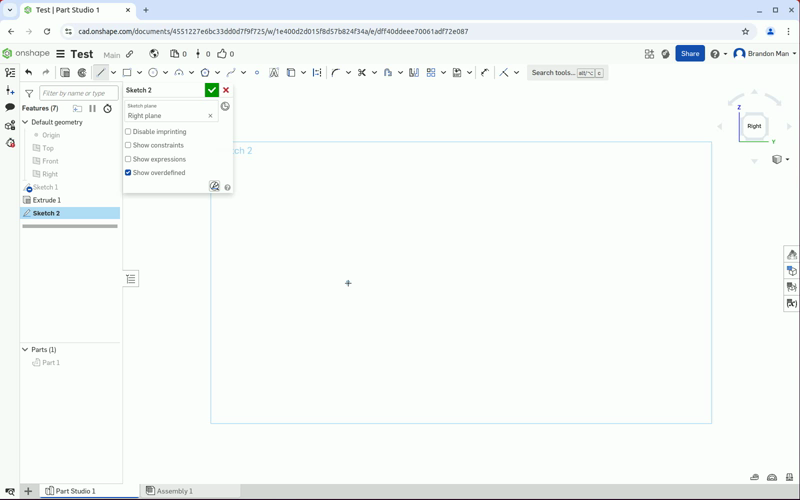
key_down(shift)
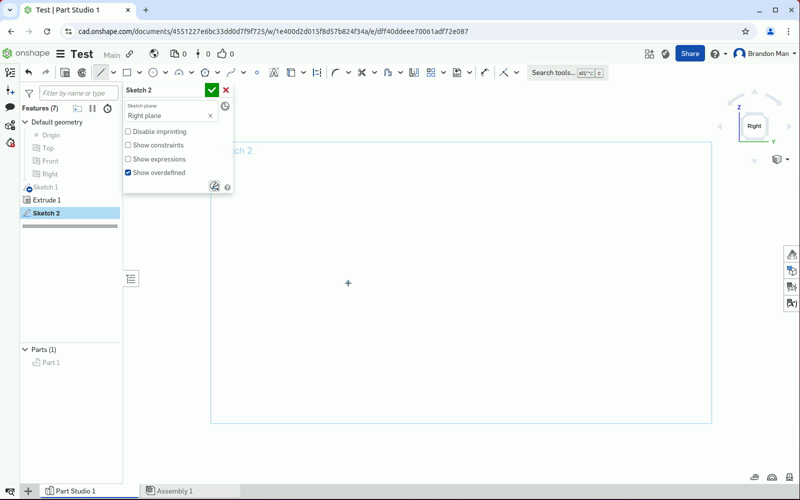
mouse_move(378, 282)
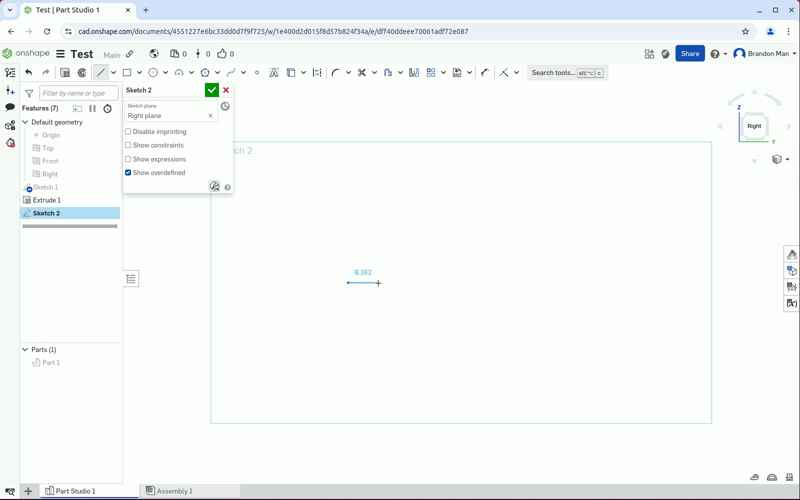
mouse_move(404, 282)
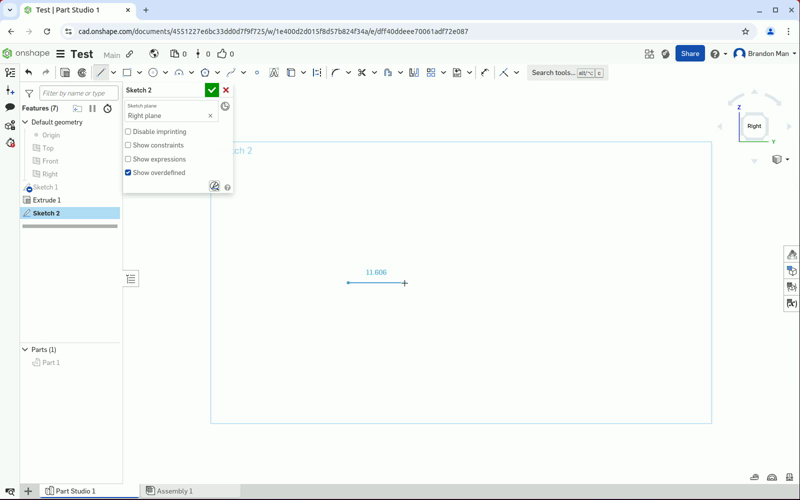
click(404, 282)
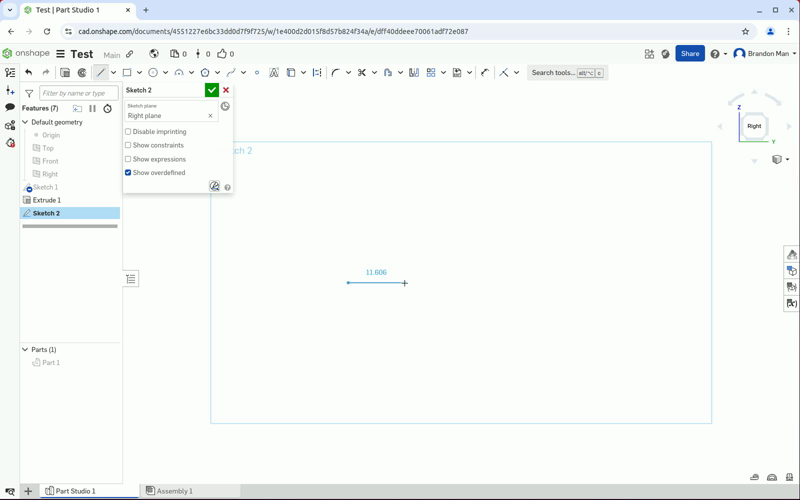
key_up(shift)
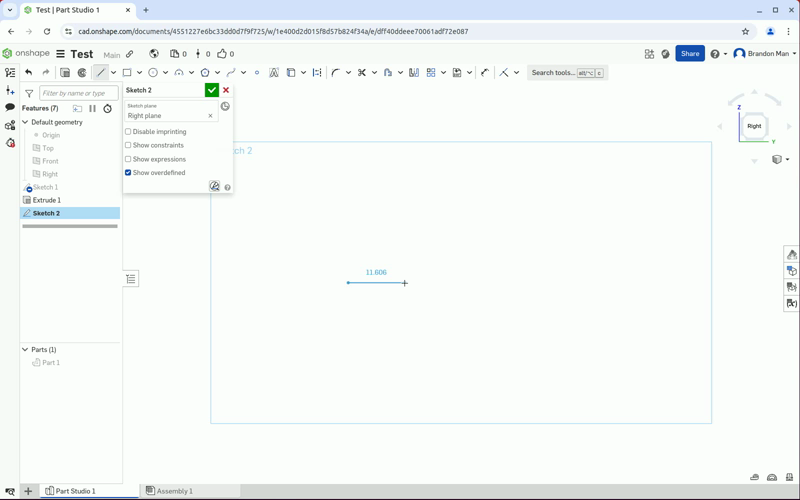
key_down(shift)
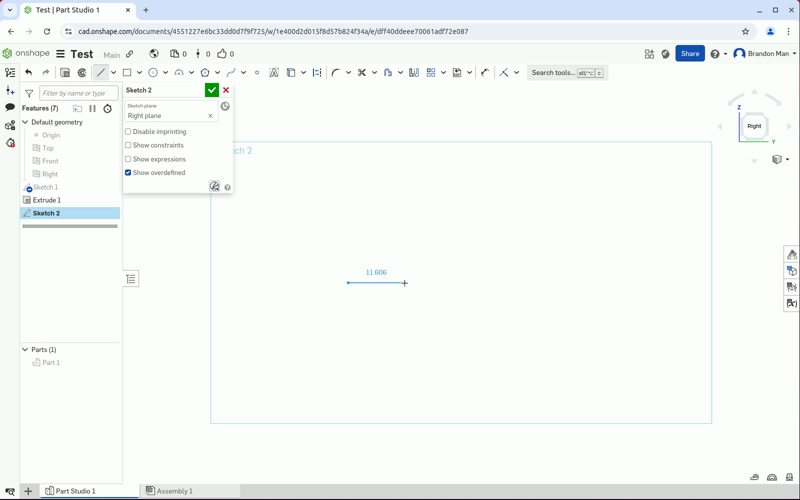
mouse_move(434, 282)
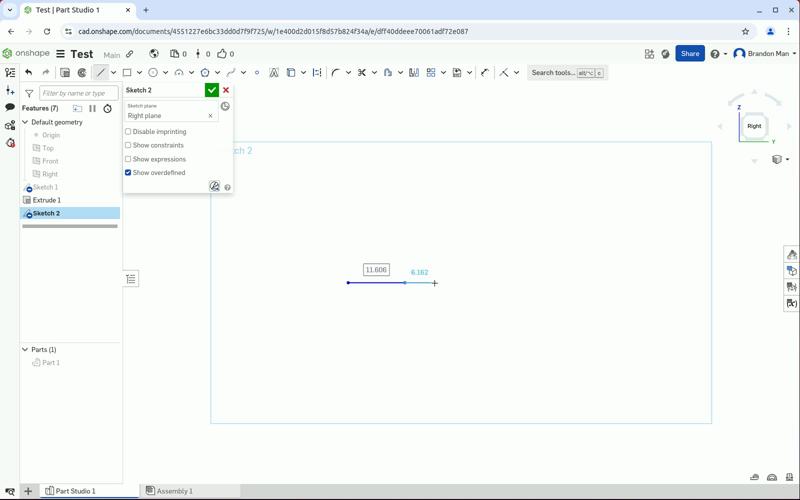
mouse_move(404, 226)
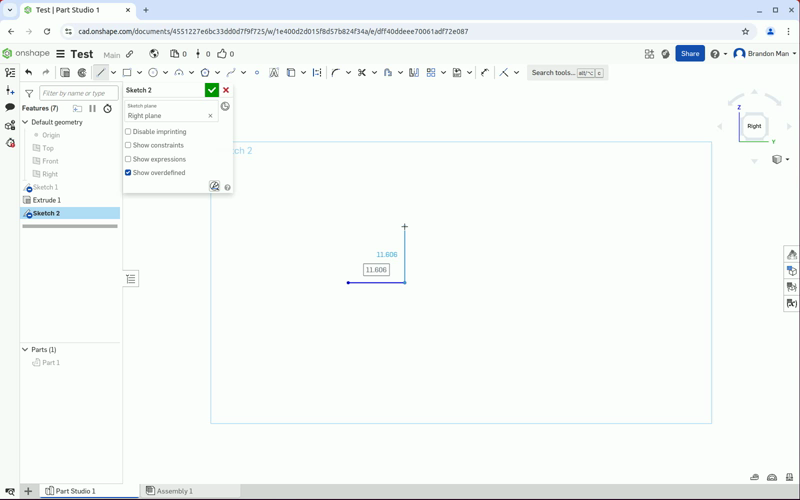
click(404, 226)
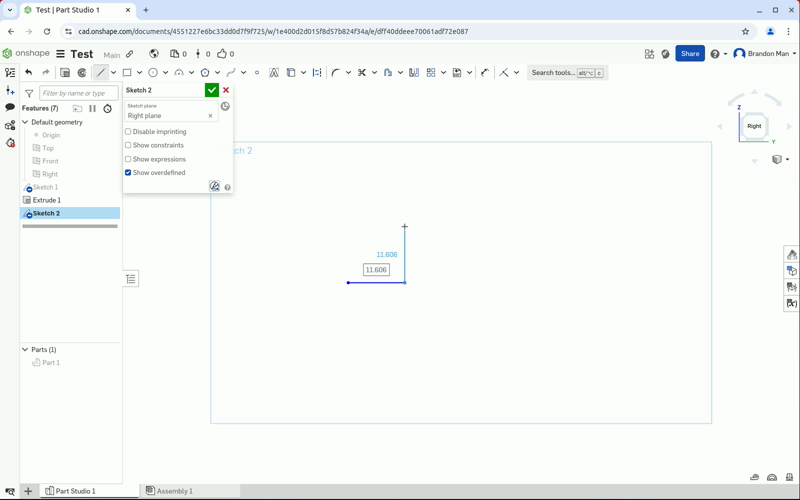
key_up(shift)
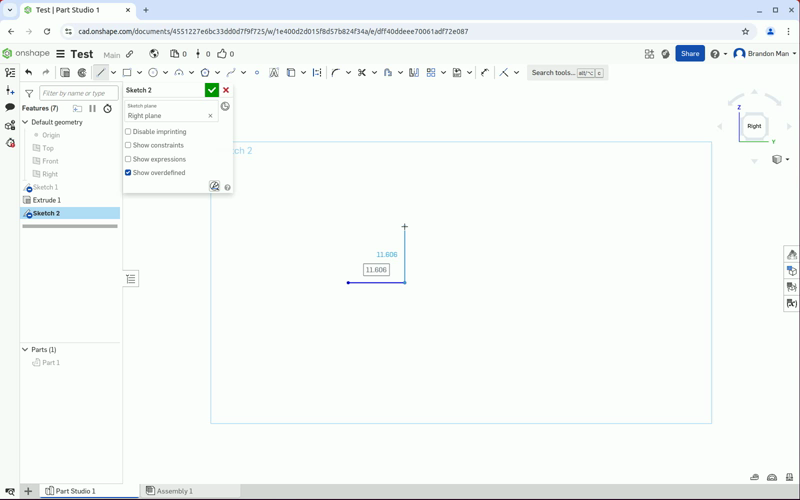
key_down(shift)
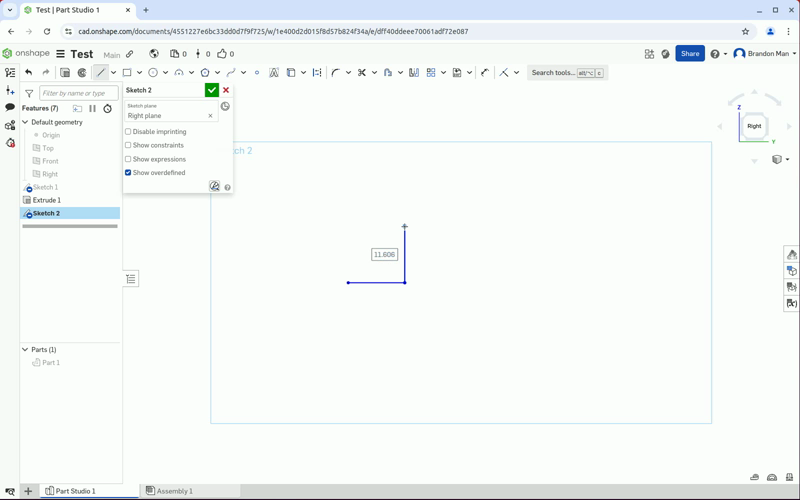
mouse_move(348, 282)
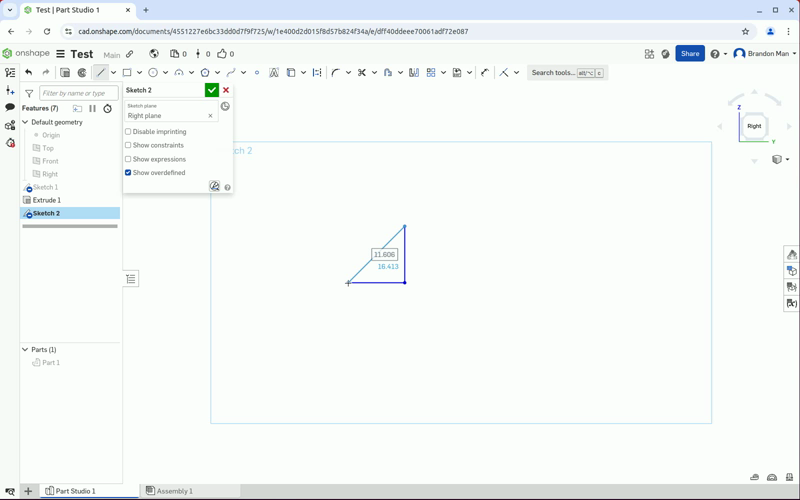
key_up(shift)
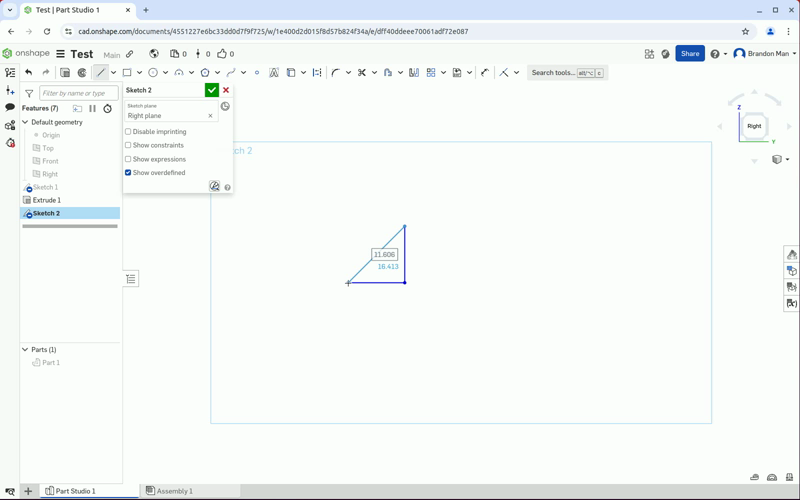
click(348, 282)
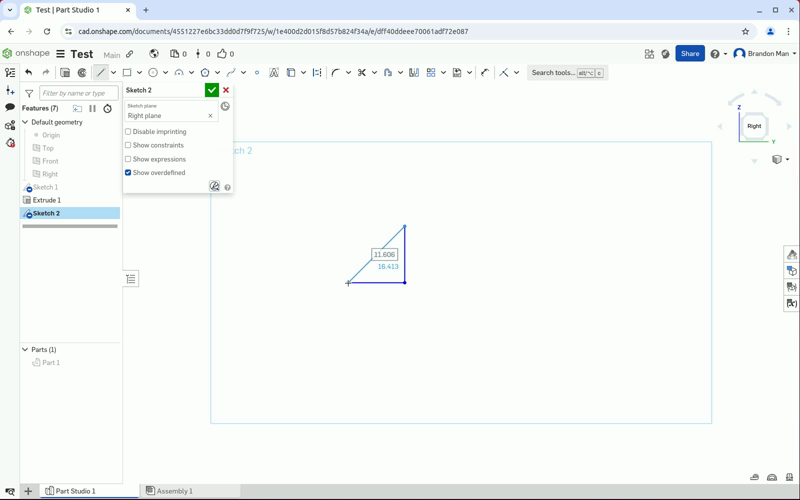
key(esc)
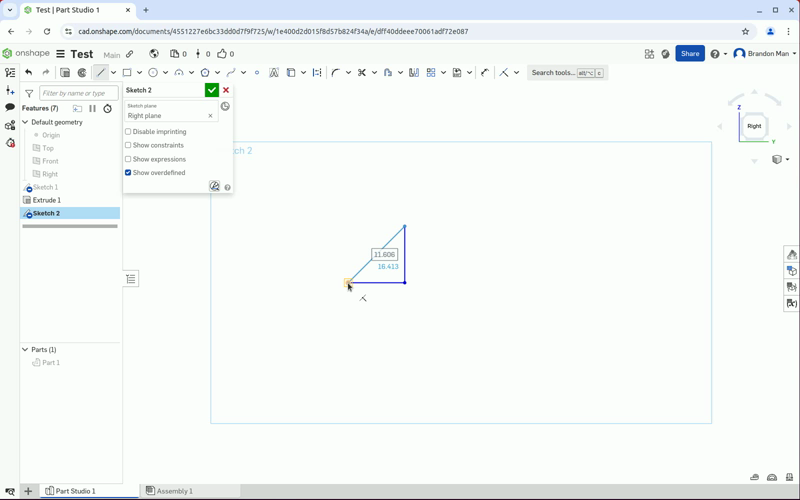
mouse_move(391, 245)
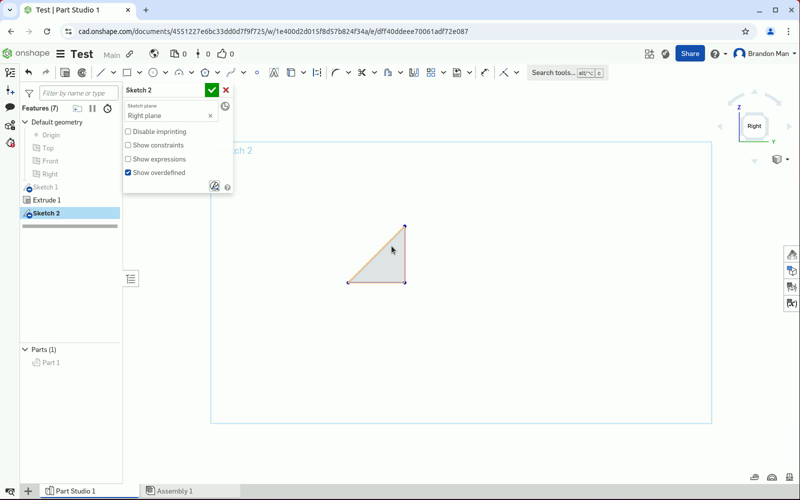
scroll(6)
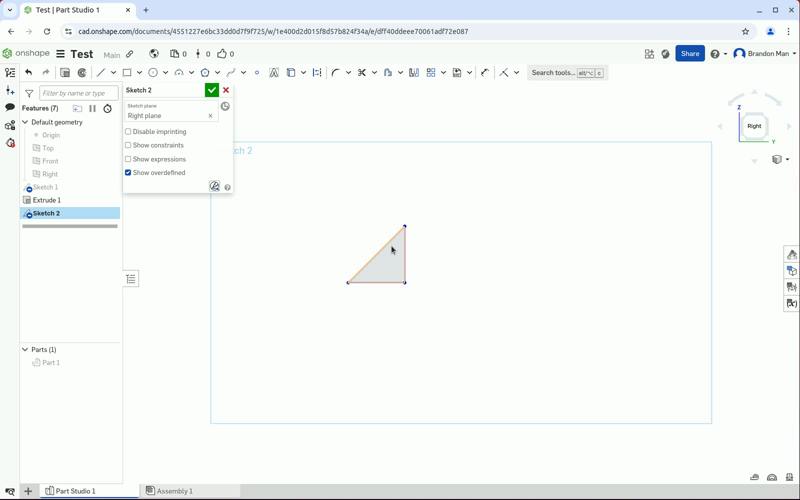
scroll(6)
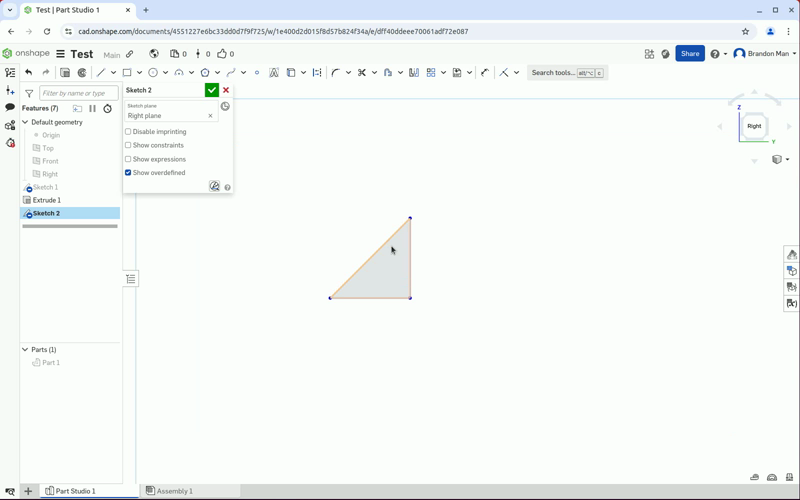
scroll(6)
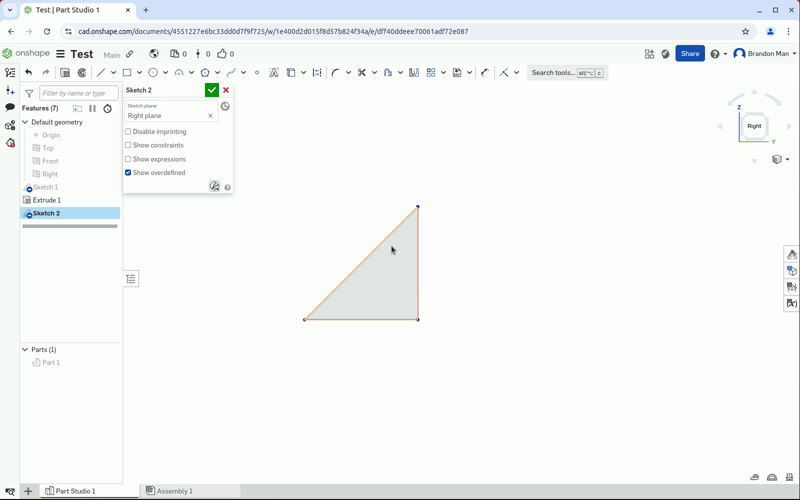
scroll(6)
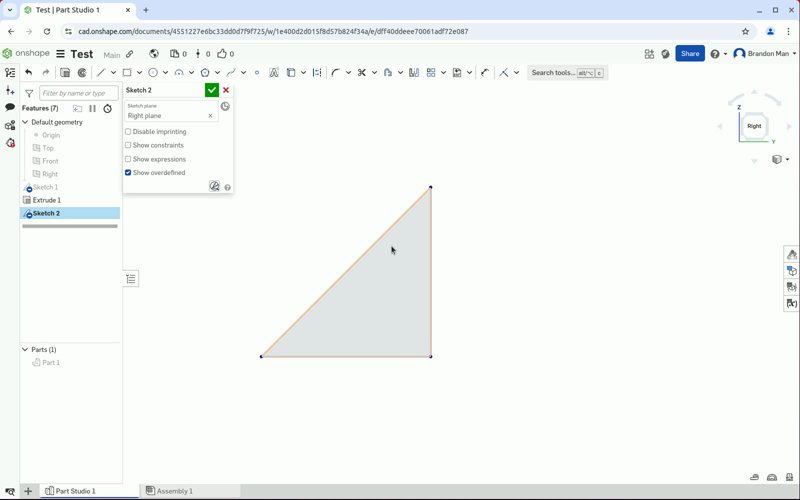
scroll(6)
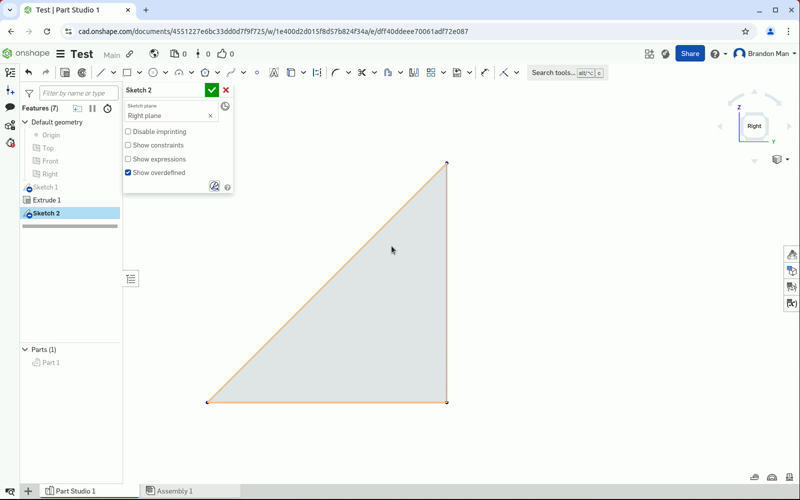
scroll(6)
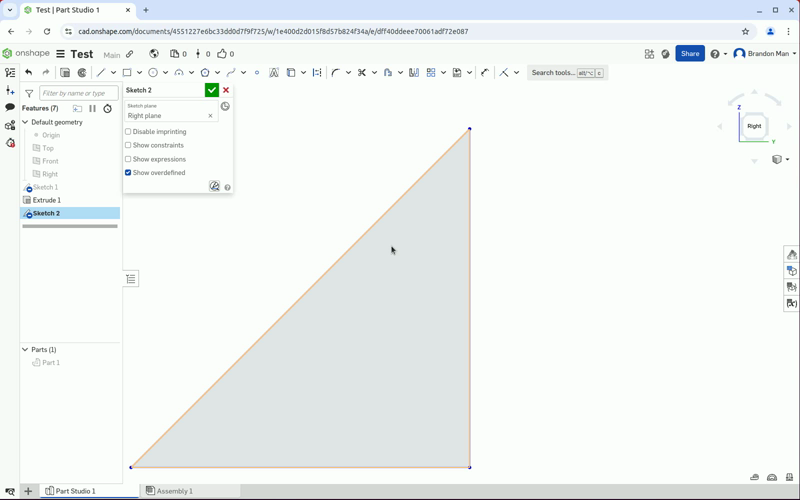
scroll(6)
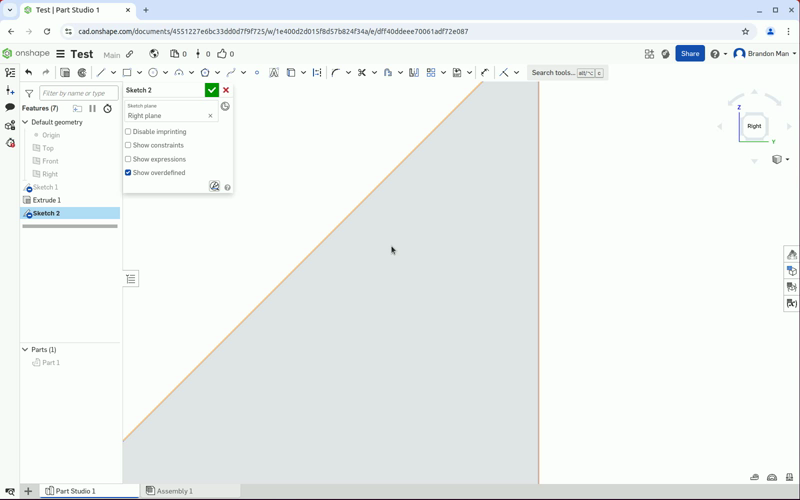
click(391, 245)
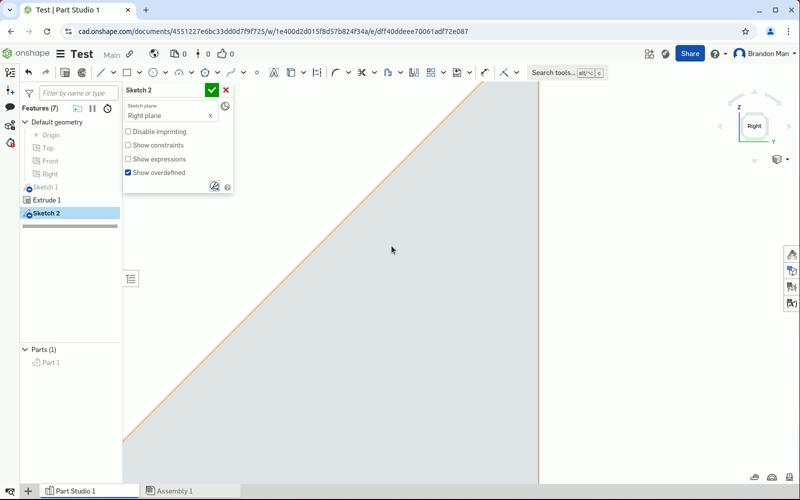
scroll(-6)
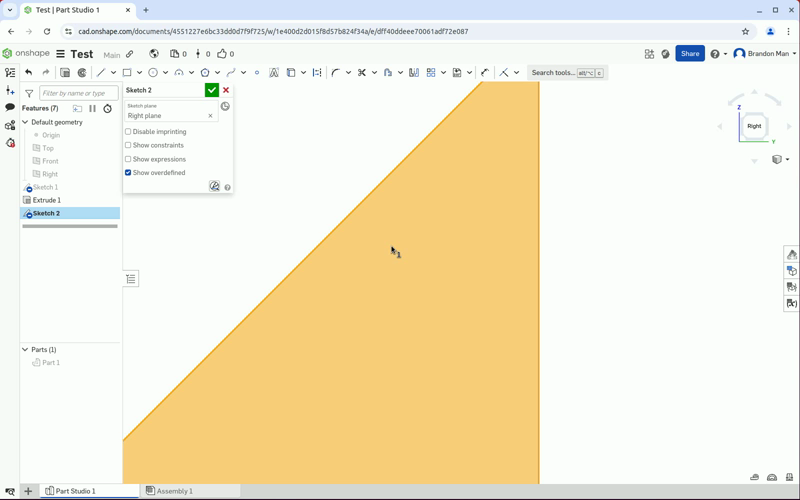
scroll(-6)
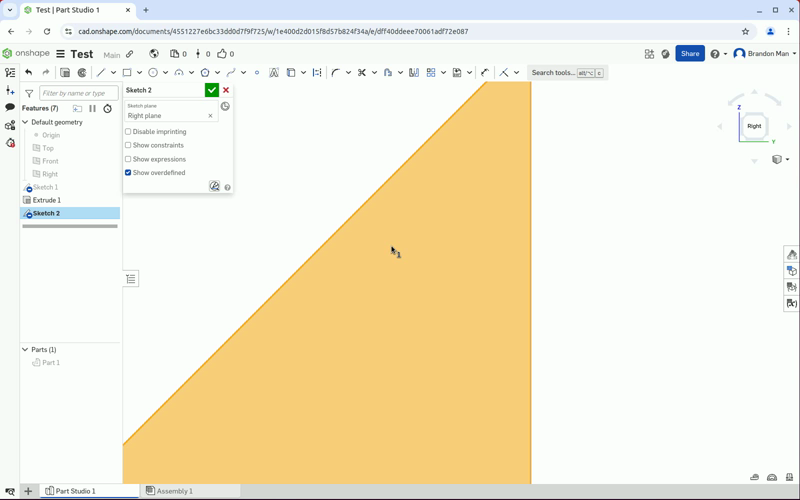
scroll(-6)
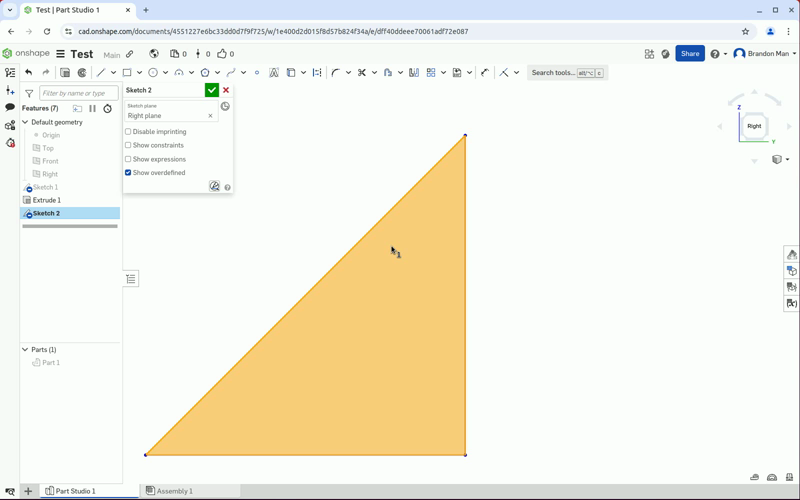
scroll(-6)
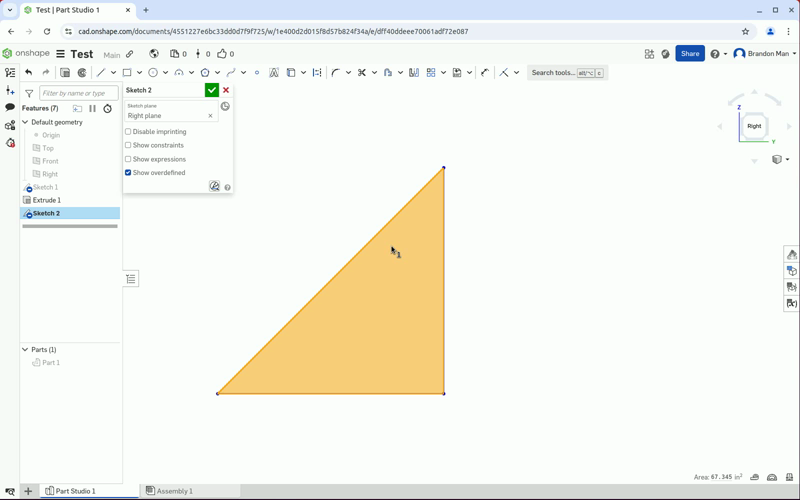
scroll(-6)
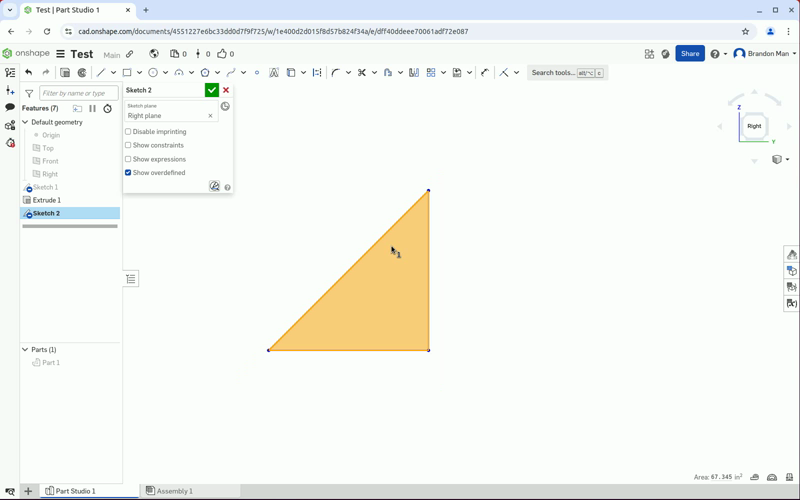
scroll(-6)
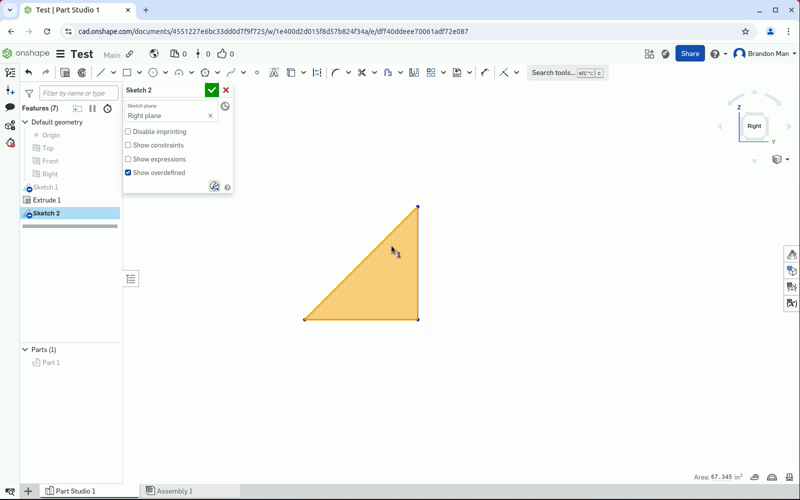
scroll(-6)
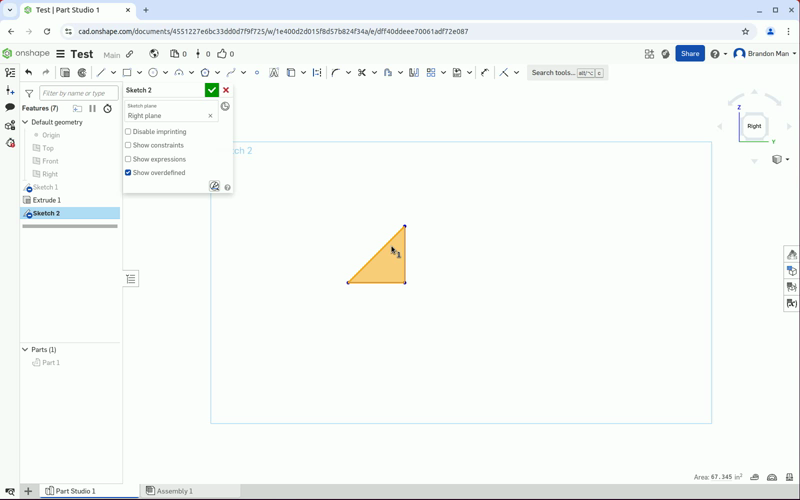
mouse_move(73, 352)
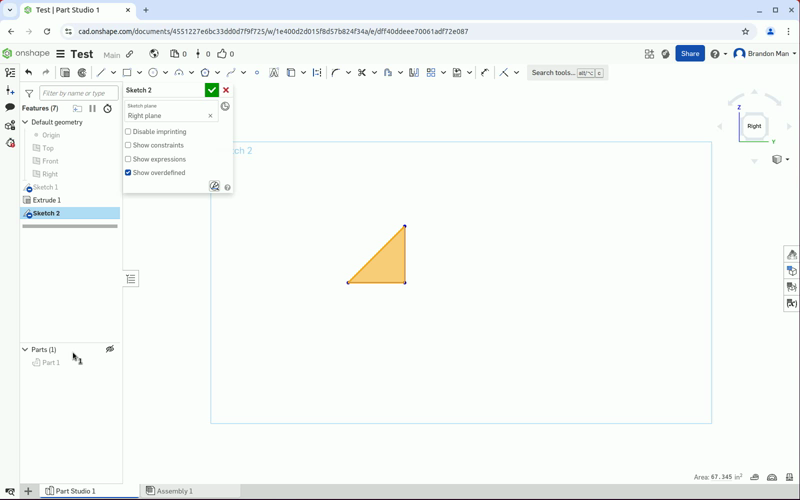
key(shift+y)
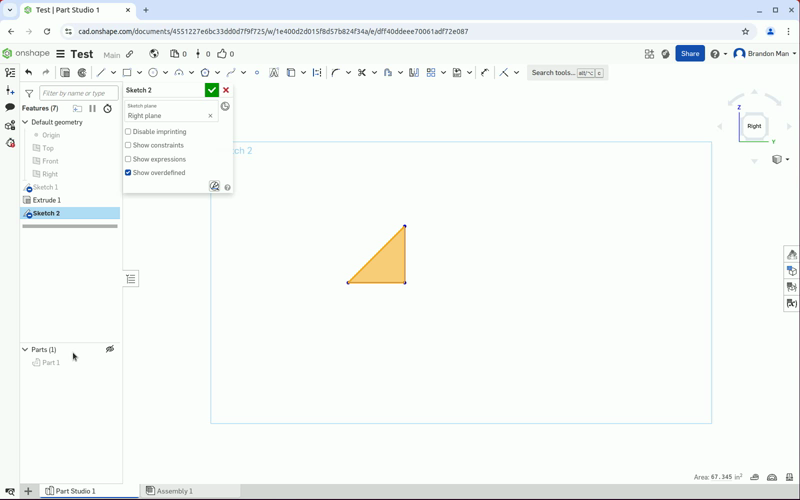
key(shift+e)
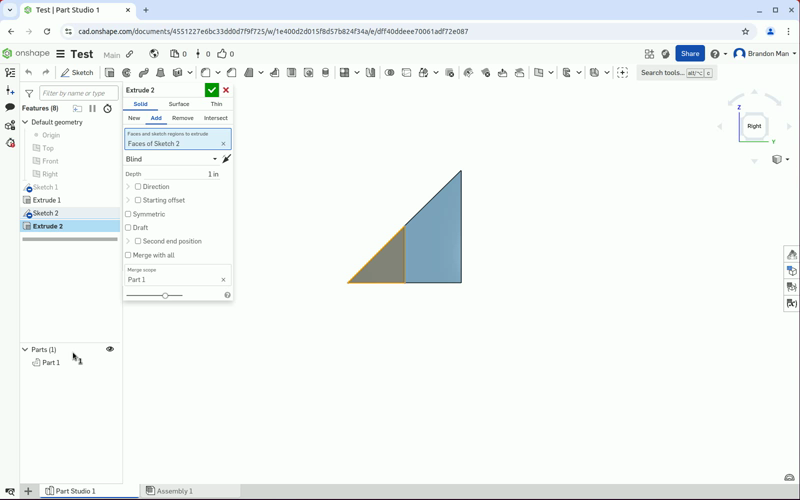
mouse_move(143, 106)
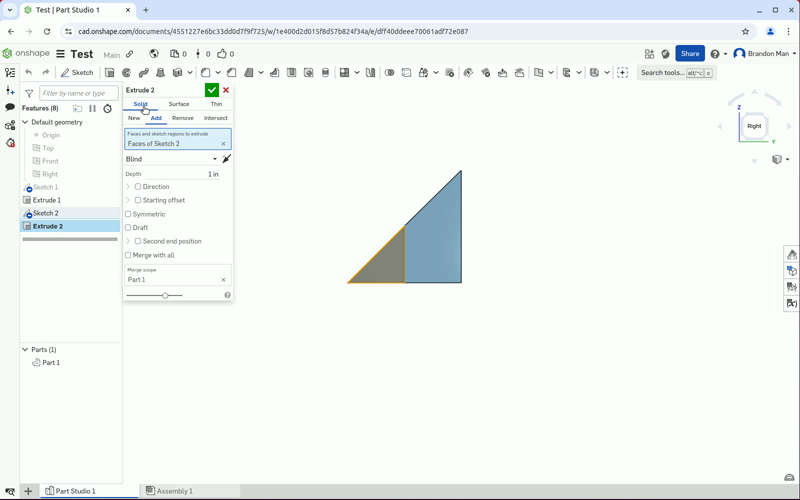
click(143, 106)
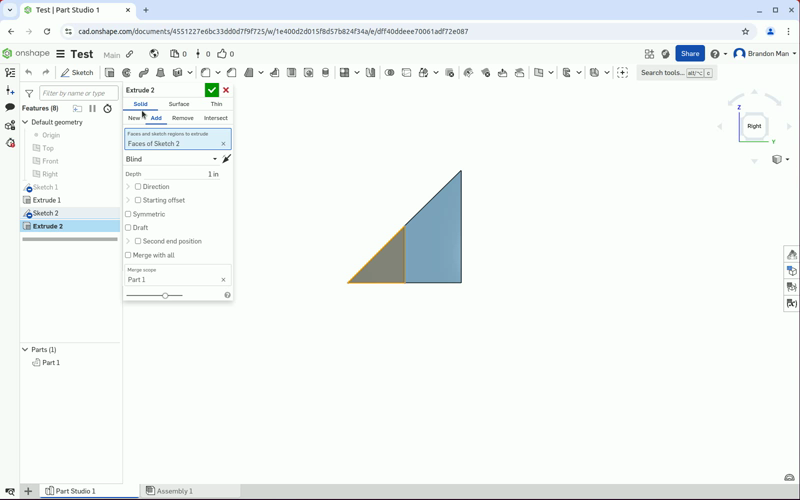
mouse_move(137, 120)
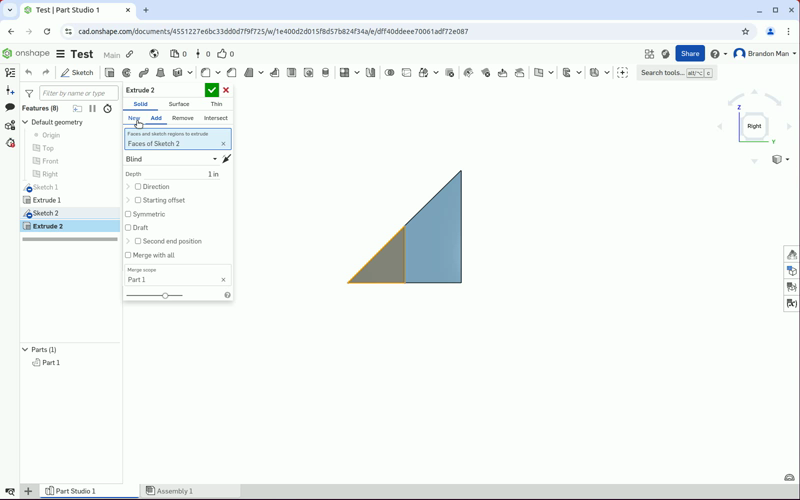
click(137, 120)
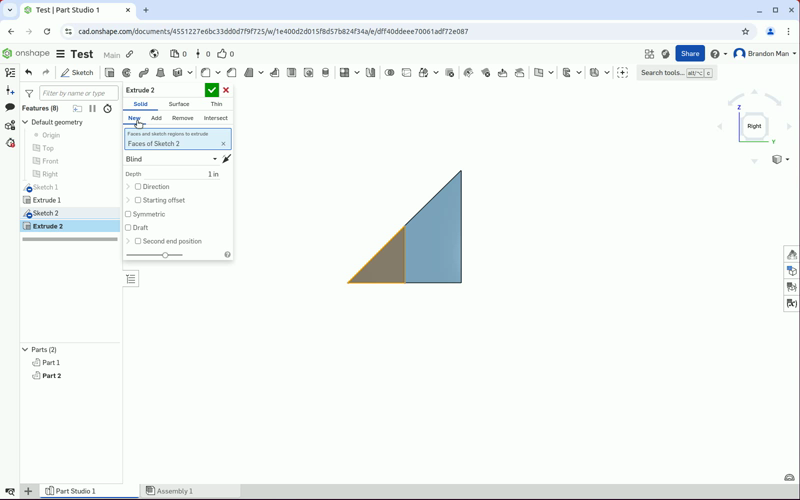
key(tab, 4)
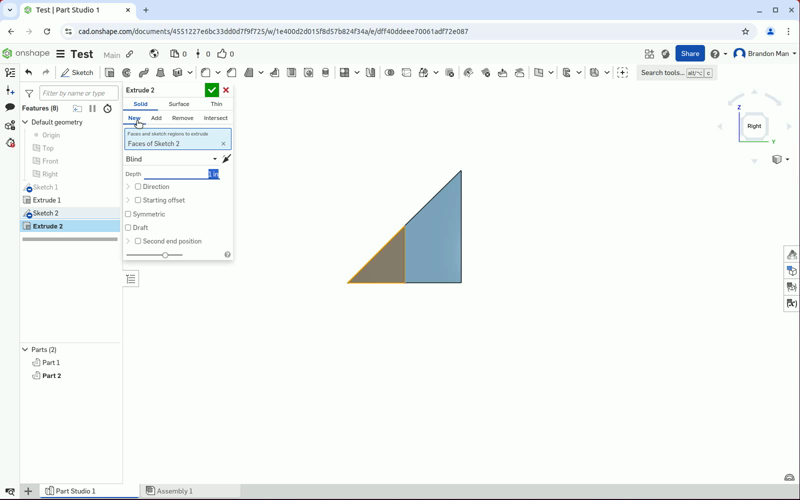
text(34.662)
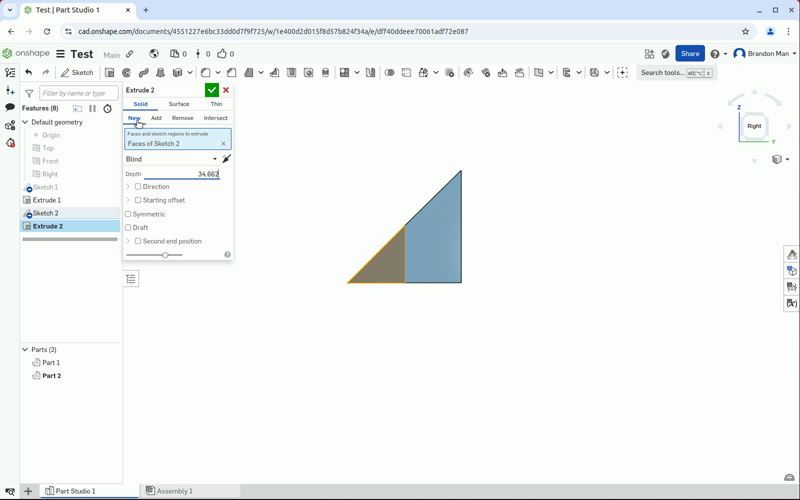
key(tab, 3)
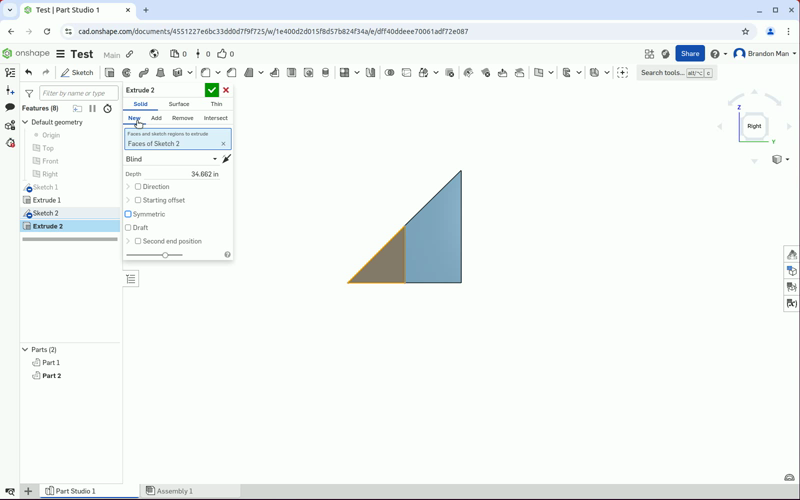
key(space)
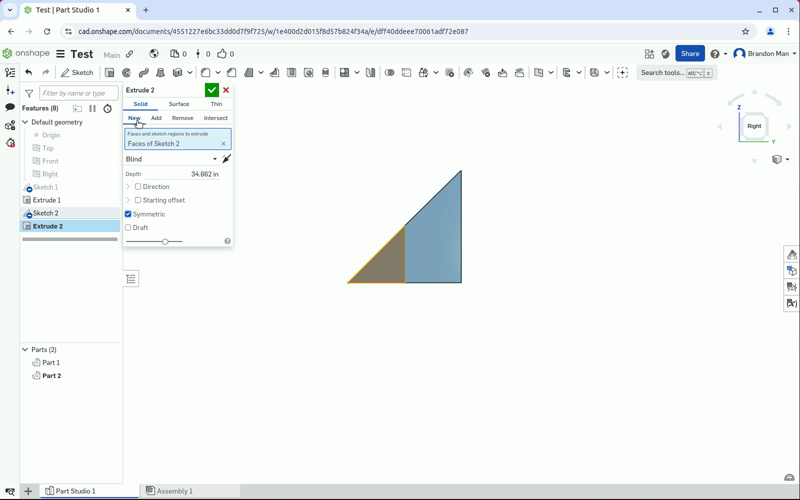
key(enter)
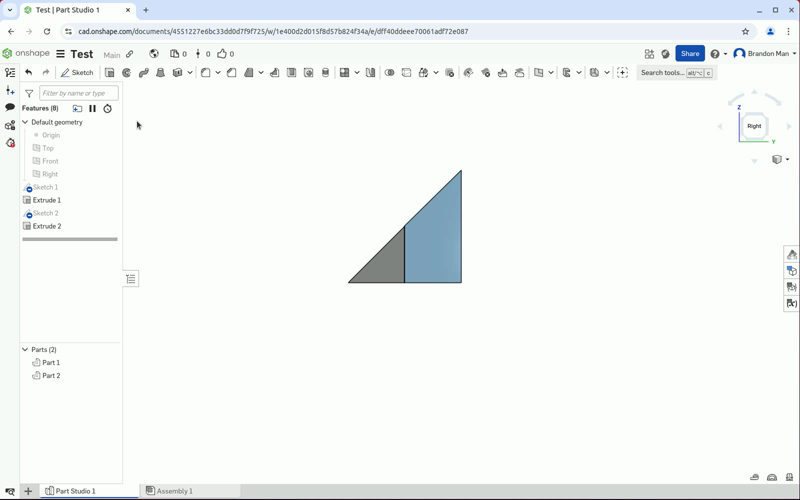
key(shift+h)
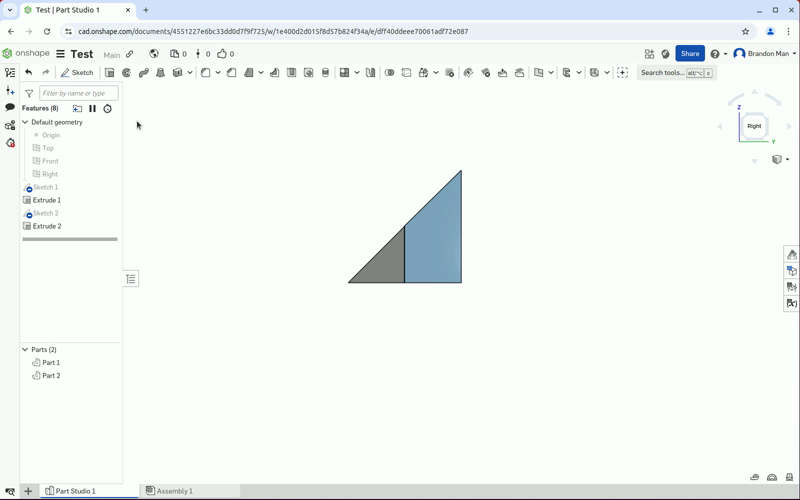
key(shift+h)
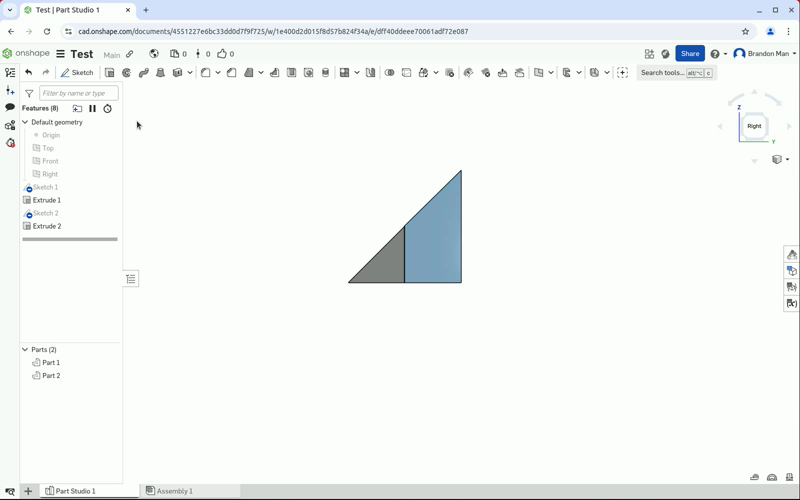
mouse_move(73, 189)
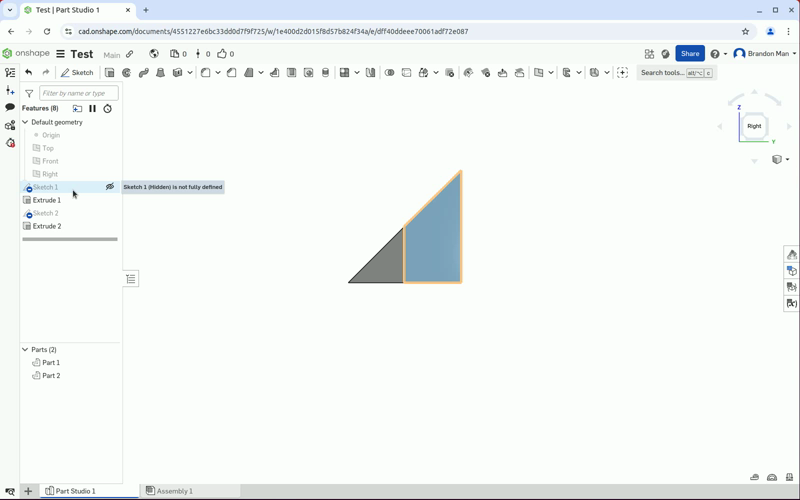
click(73, 189)
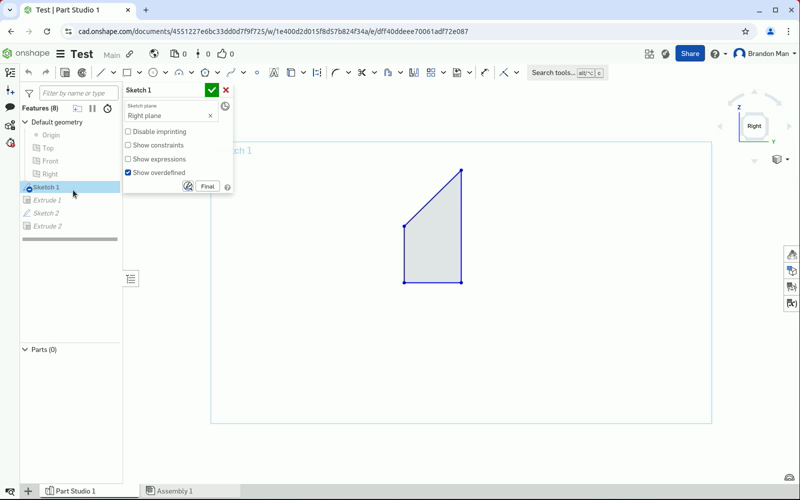
mouse_move(229, 92)
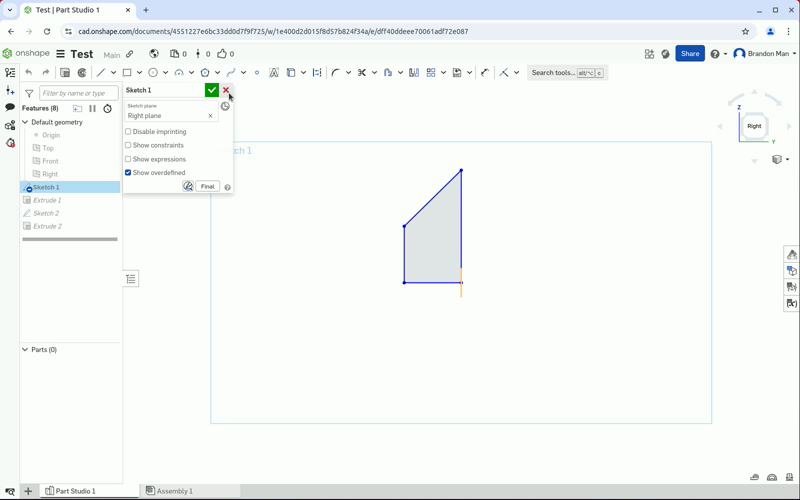
click(229, 92)
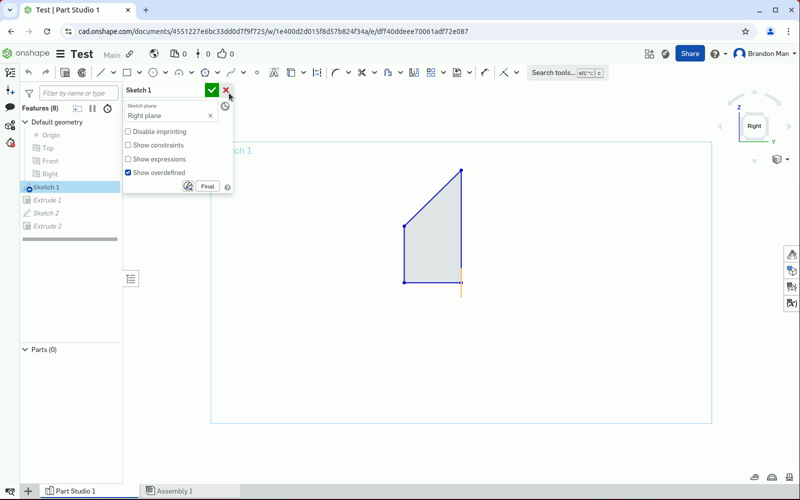
key(shift+s)
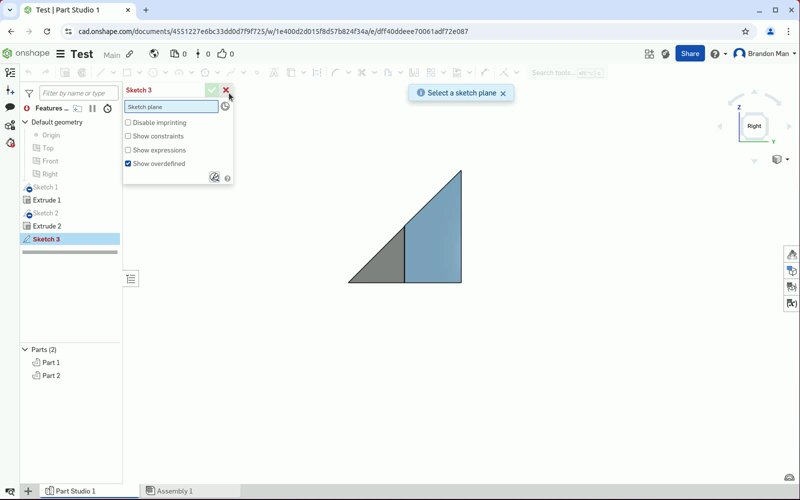
mouse_move(73, 176)
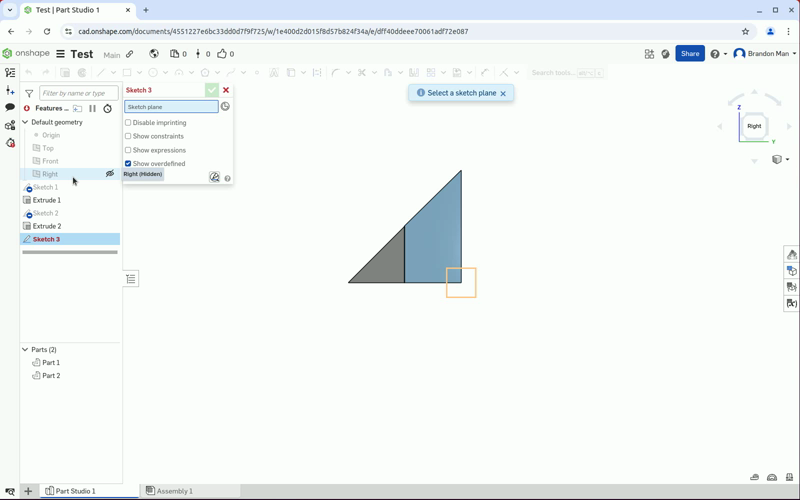
click(73, 176)
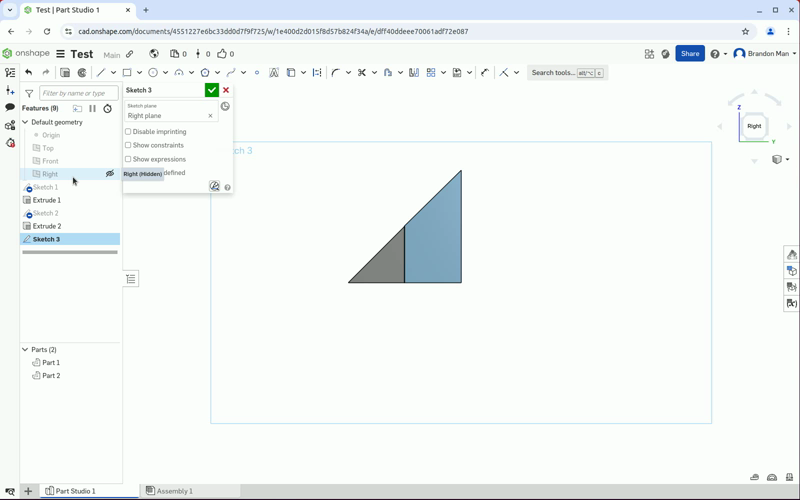
mouse_move(73, 352)
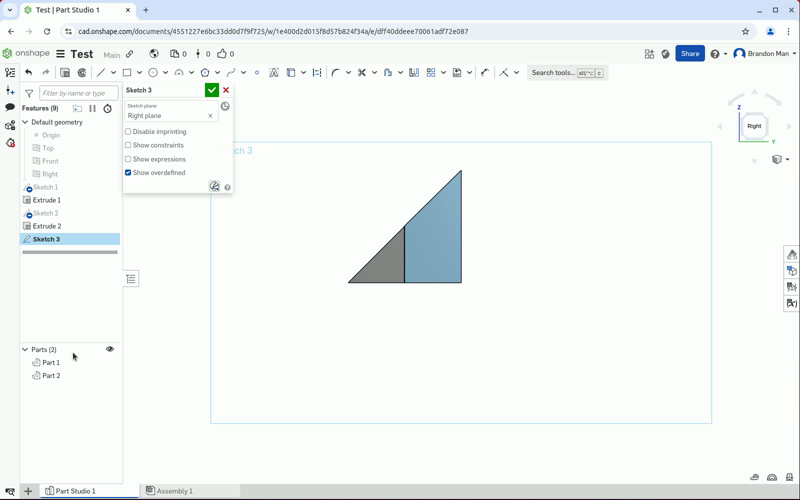
key(y)
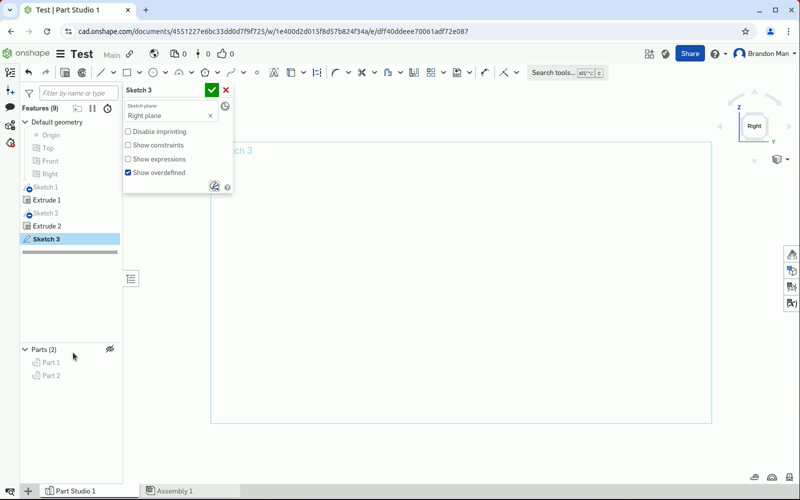
key(l)
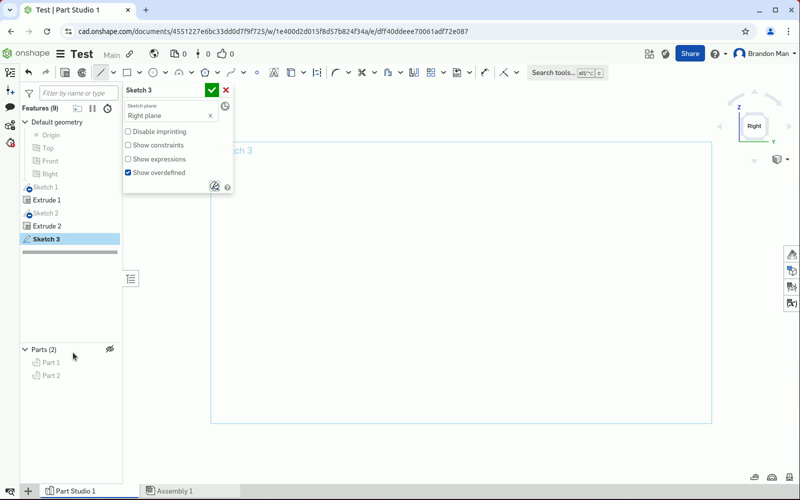
key_down(shift)
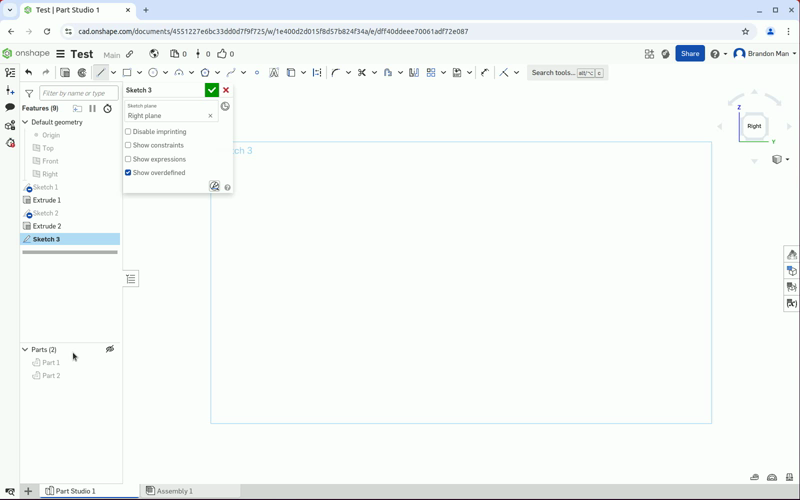
mouse_move(348, 282)
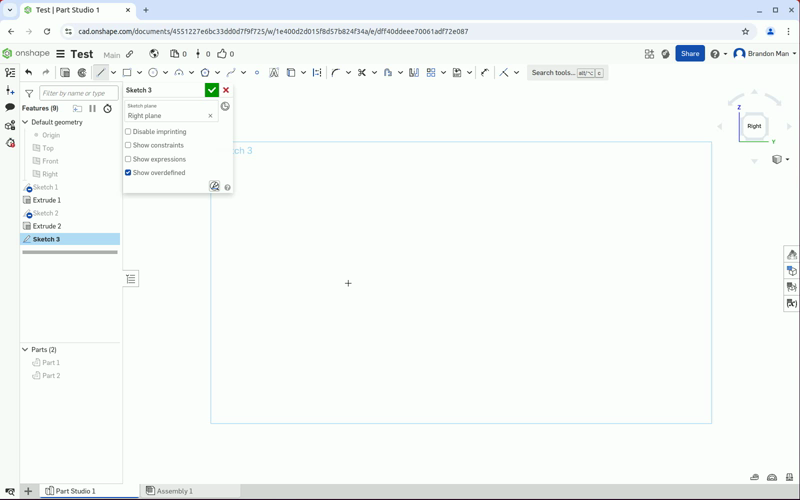
click(348, 282)
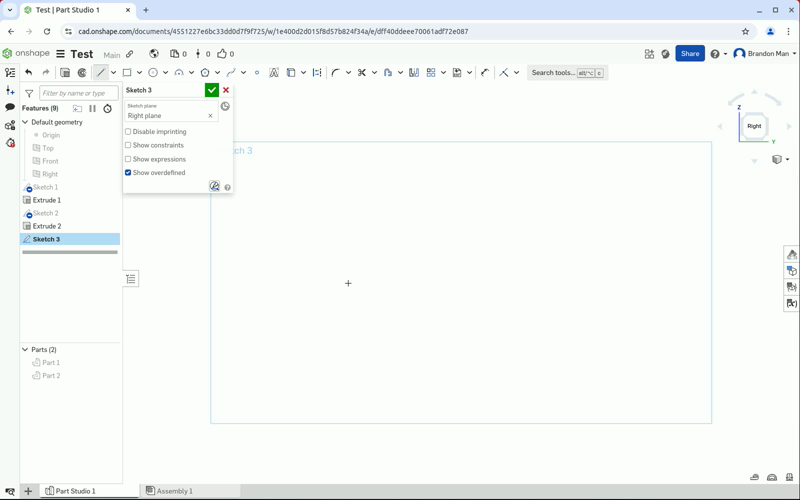
key_up(shift)
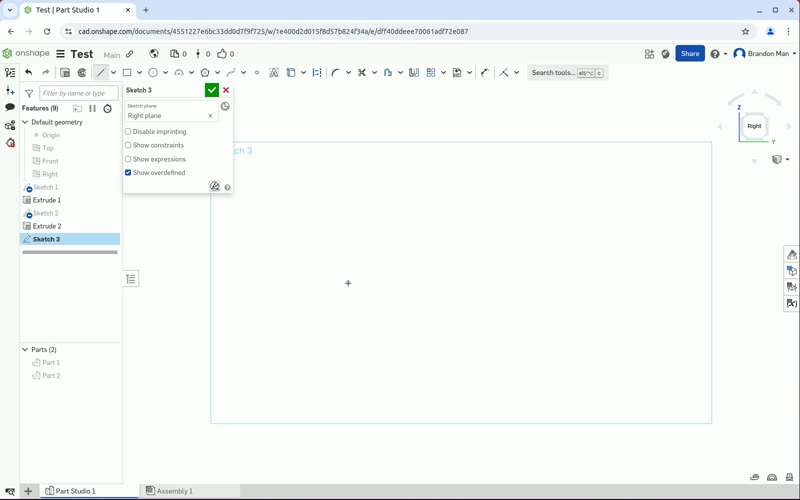
key_down(shift)
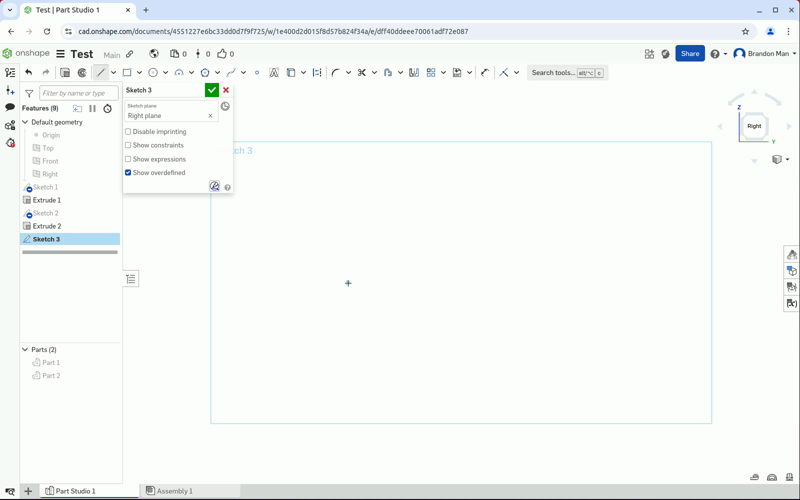
mouse_move(378, 282)
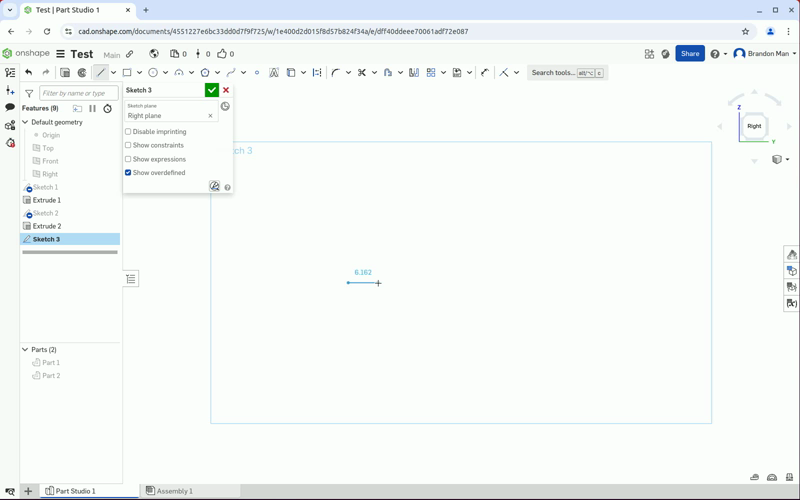
mouse_move(404, 282)
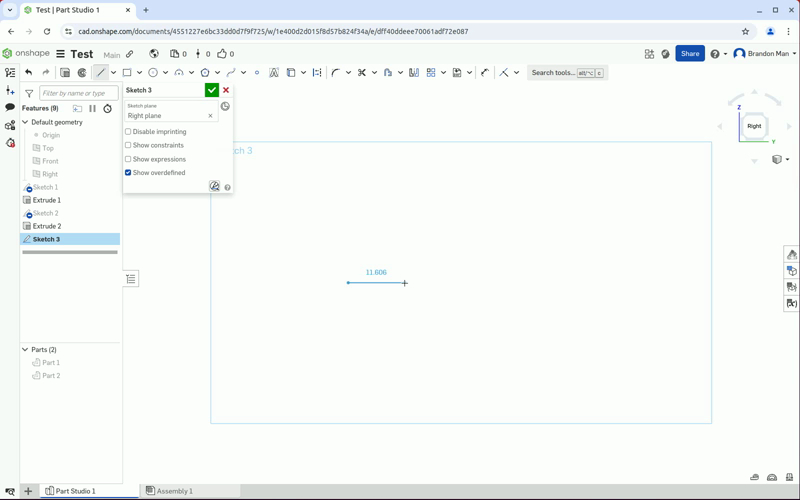
click(404, 282)
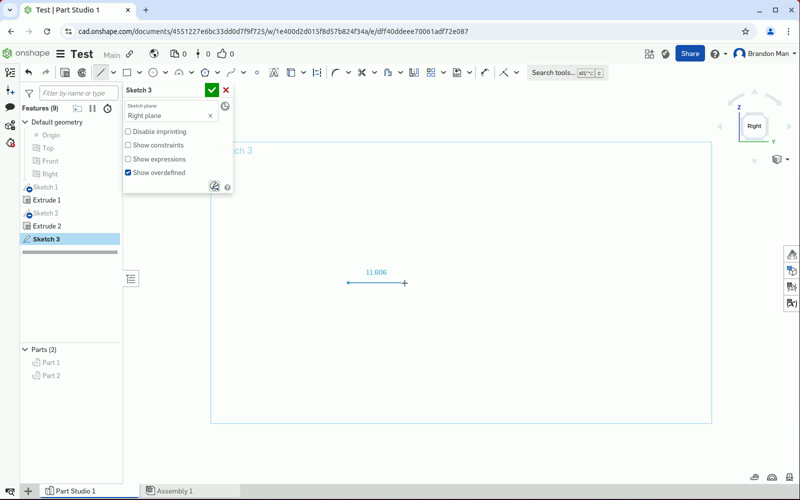
key_up(shift)
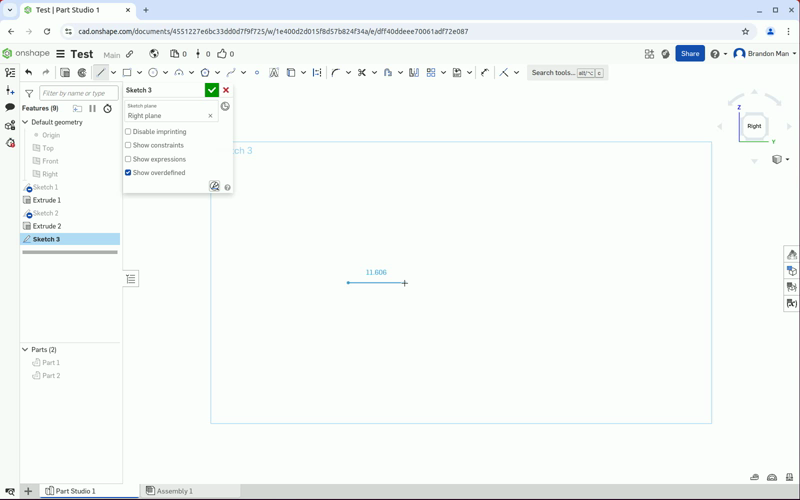
key_down(shift)
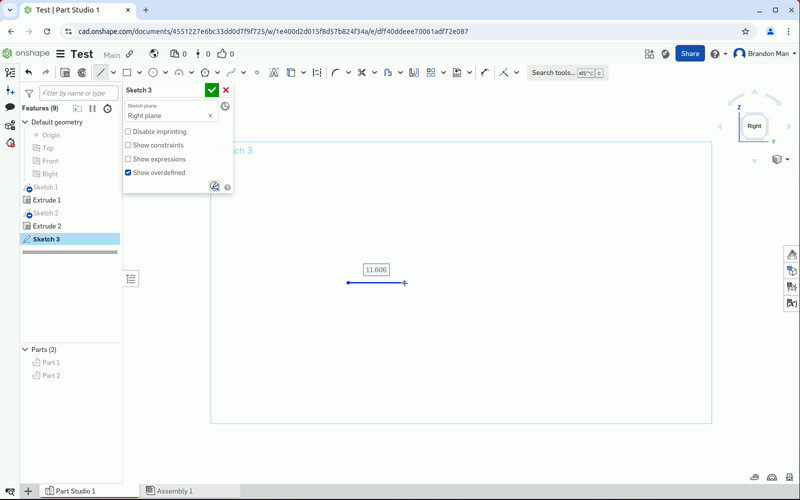
mouse_move(434, 282)
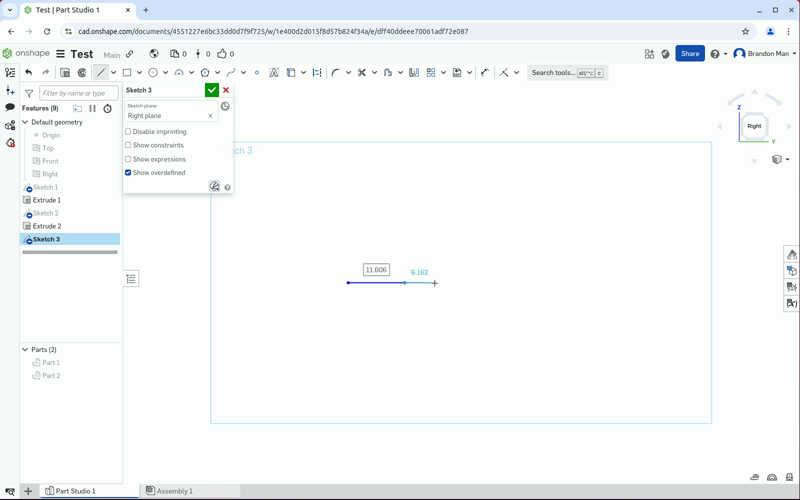
mouse_move(404, 226)
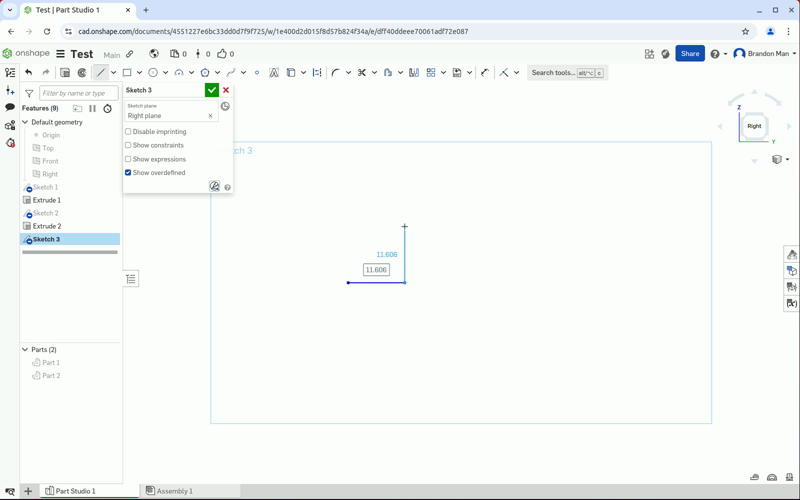
click(404, 226)
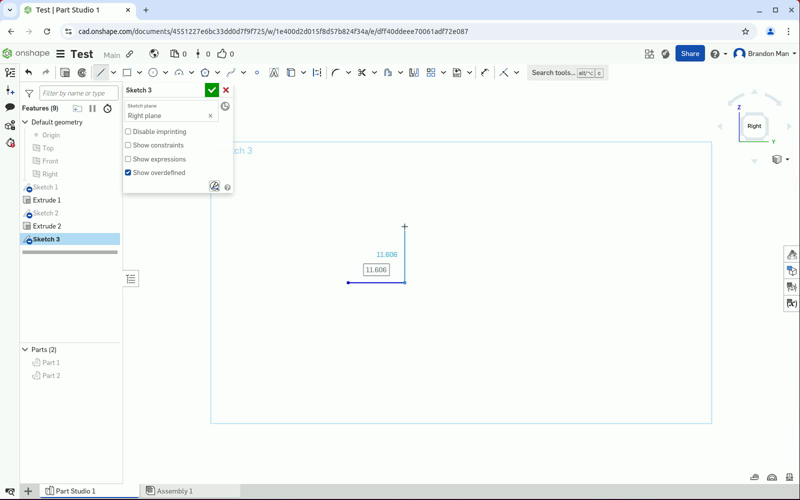
key_up(shift)
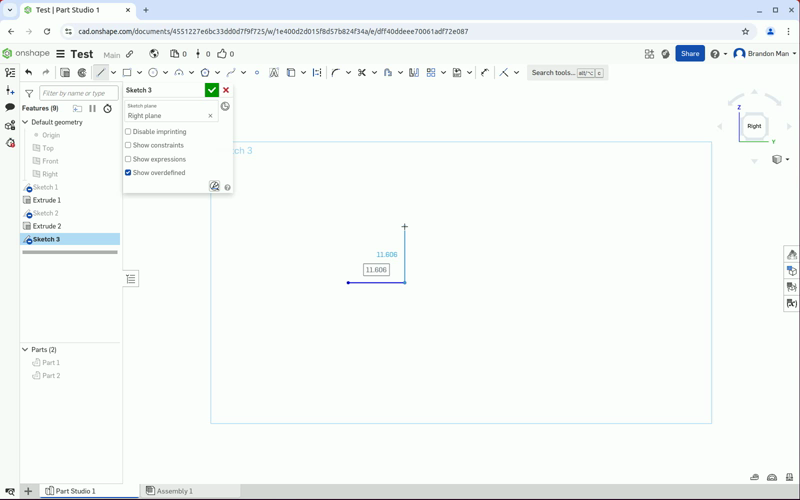
key_down(shift)
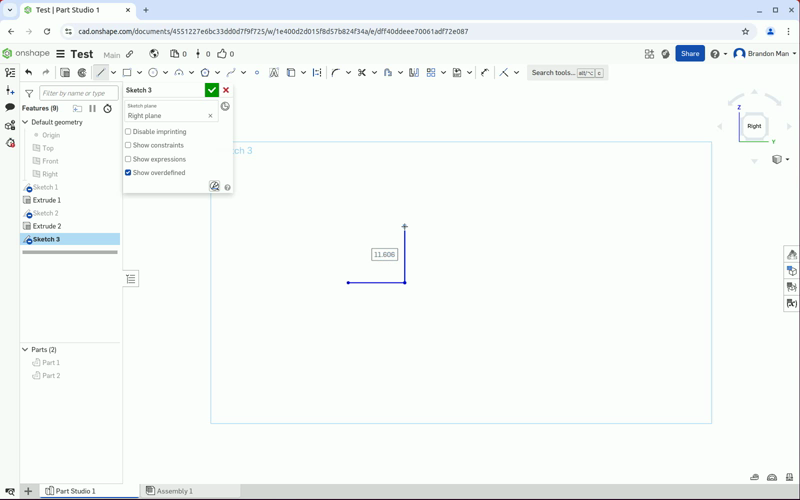
mouse_move(348, 282)
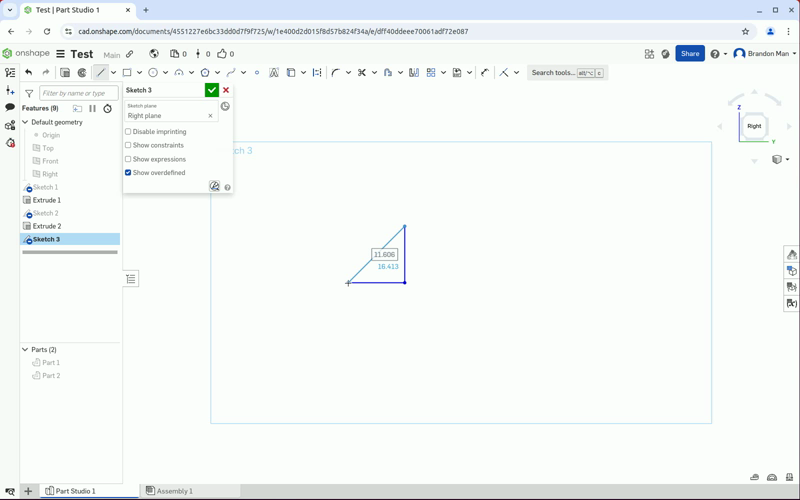
key_up(shift)
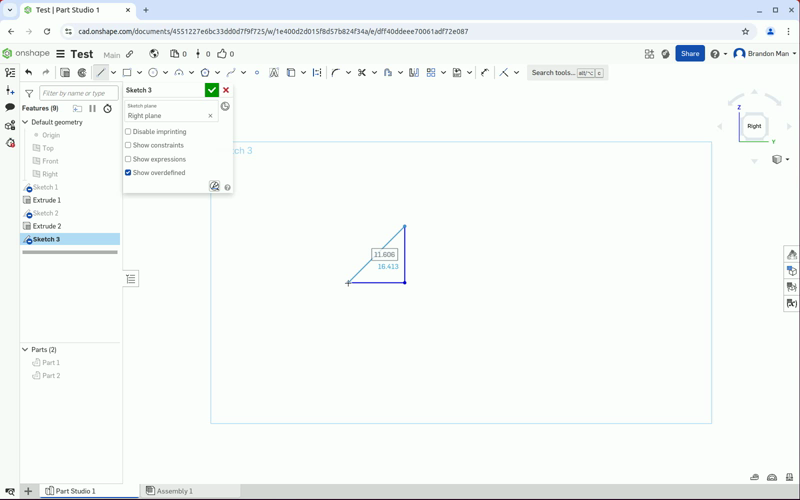
click(348, 282)
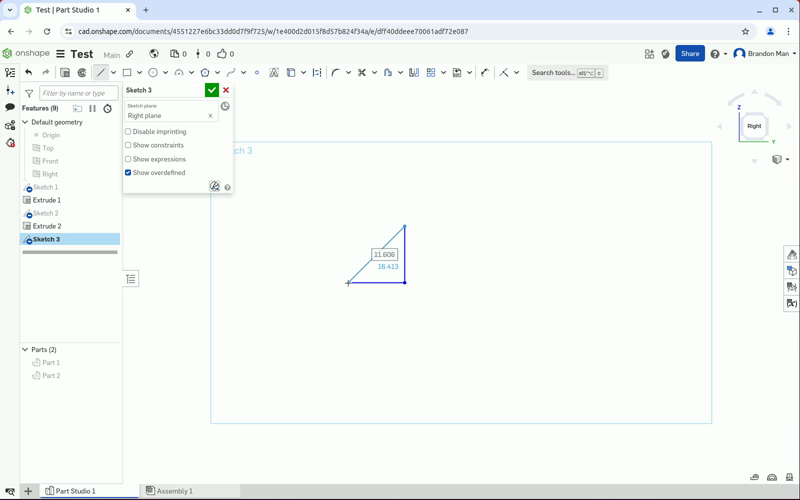
key(esc)
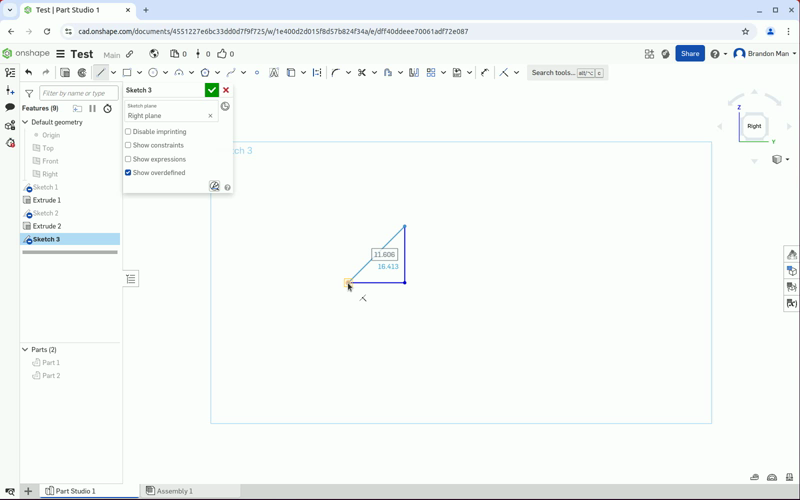
mouse_move(397, 267)
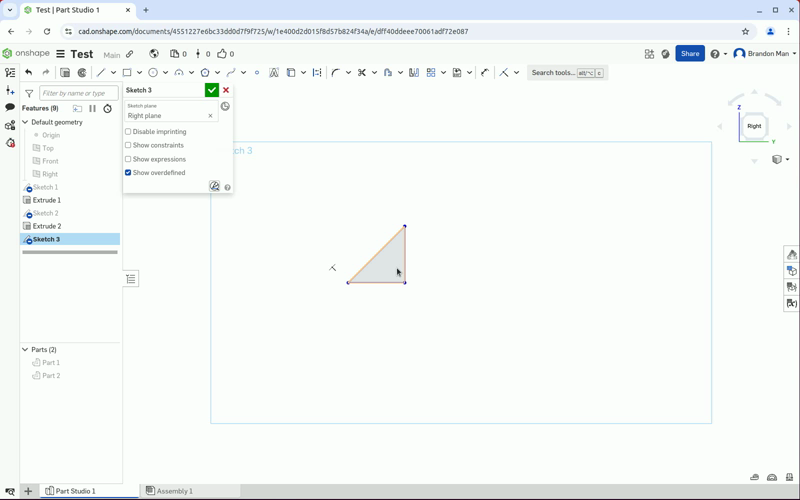
scroll(6)
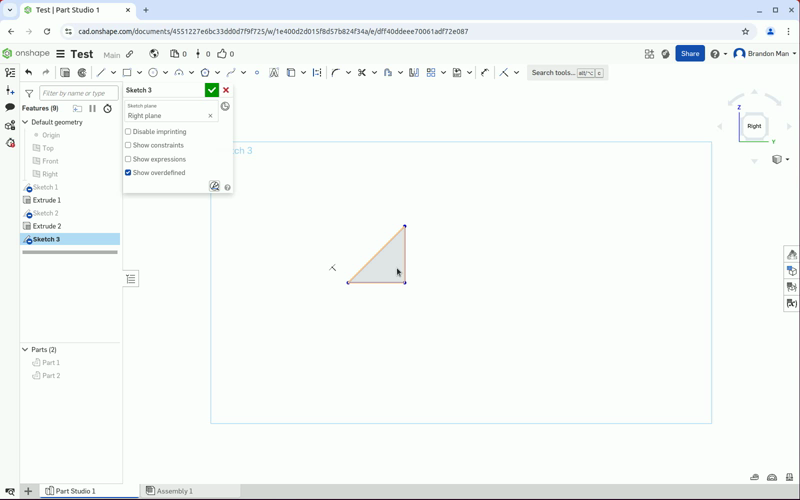
scroll(6)
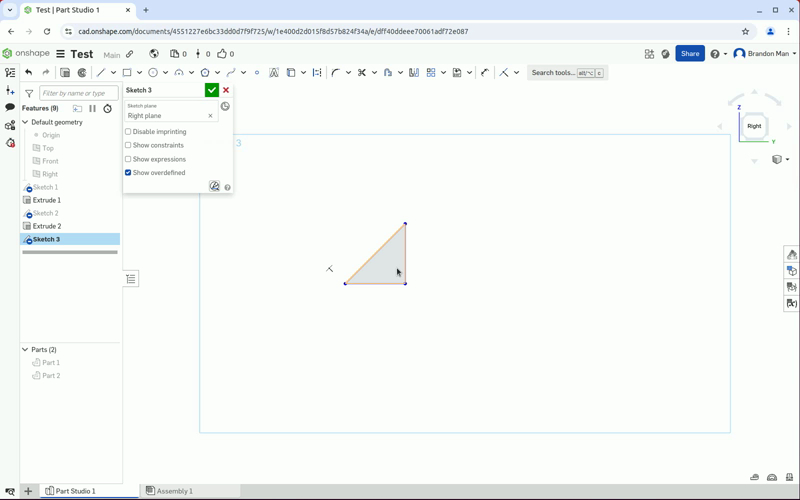
scroll(6)
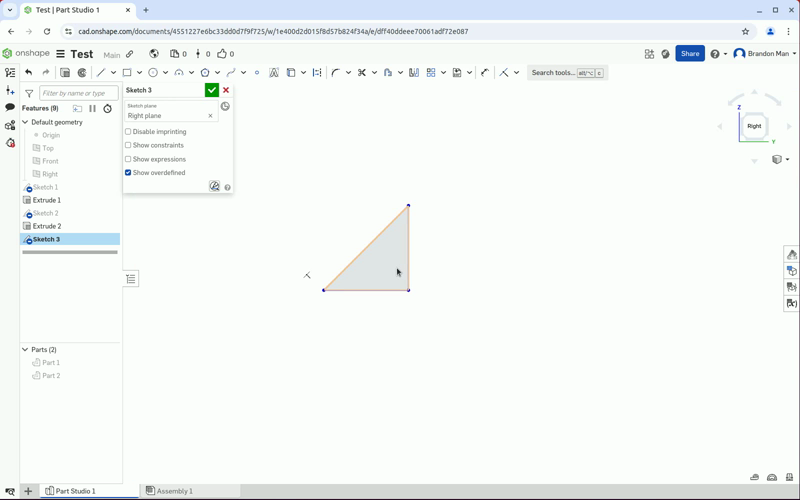
scroll(6)
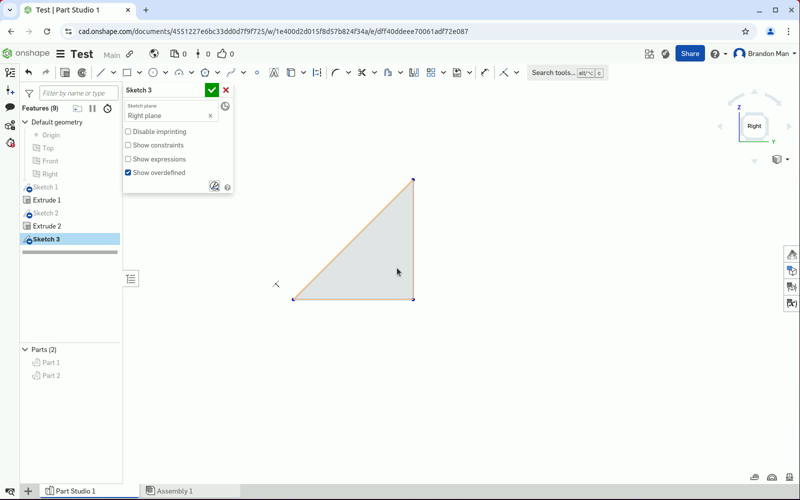
scroll(6)
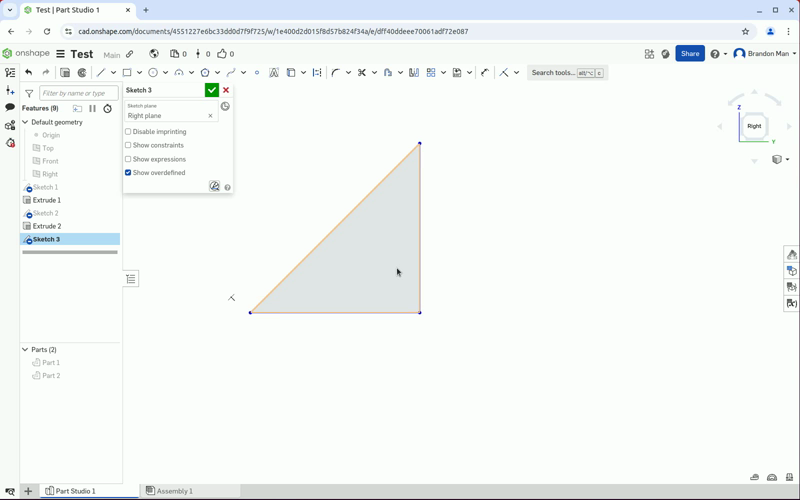
scroll(6)
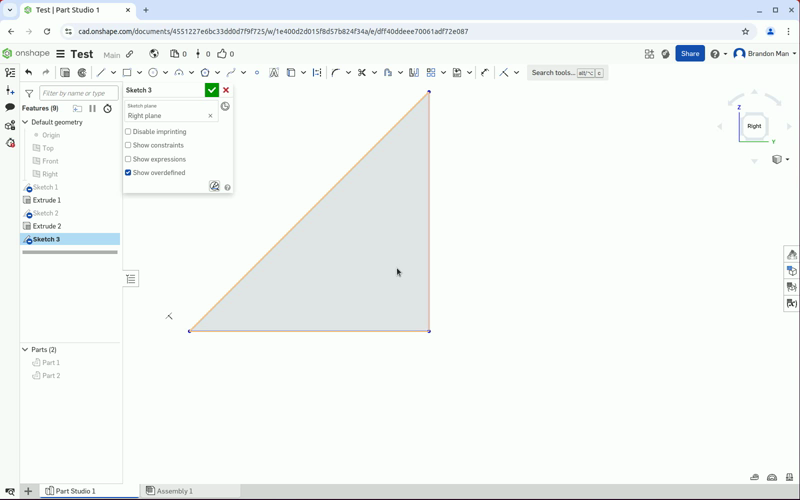
scroll(6)
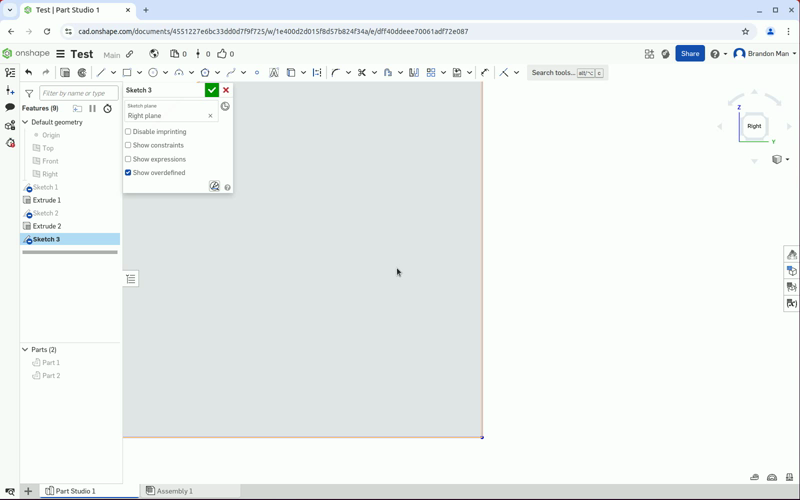
click(397, 267)
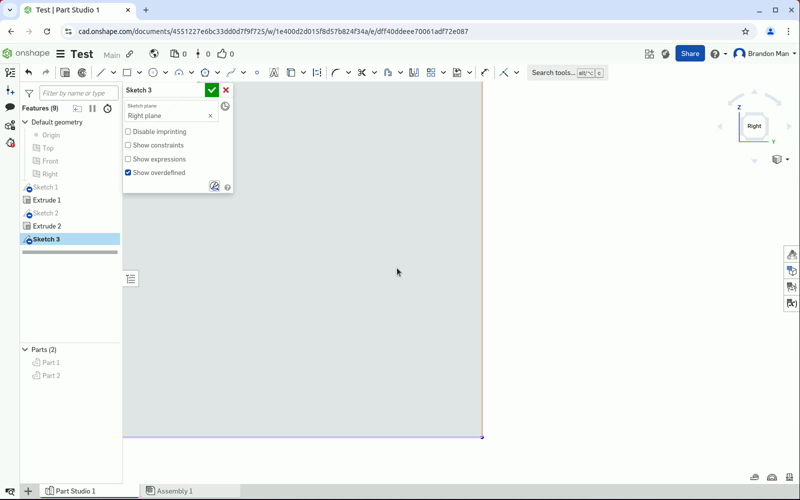
scroll(-6)
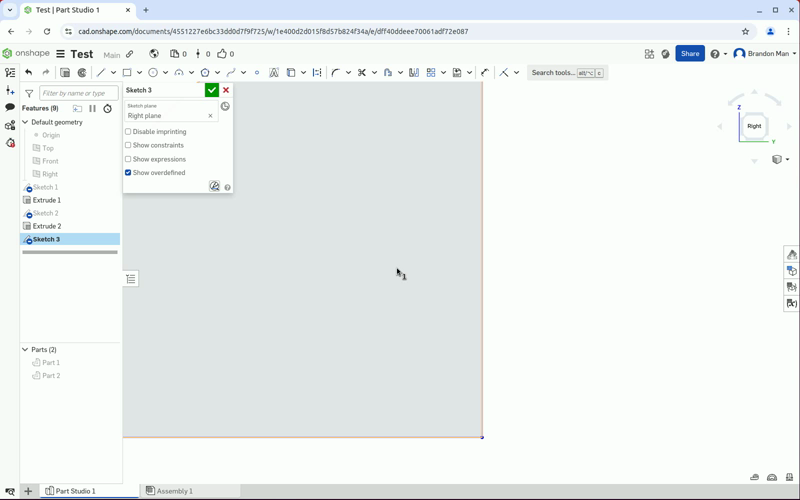
scroll(-6)
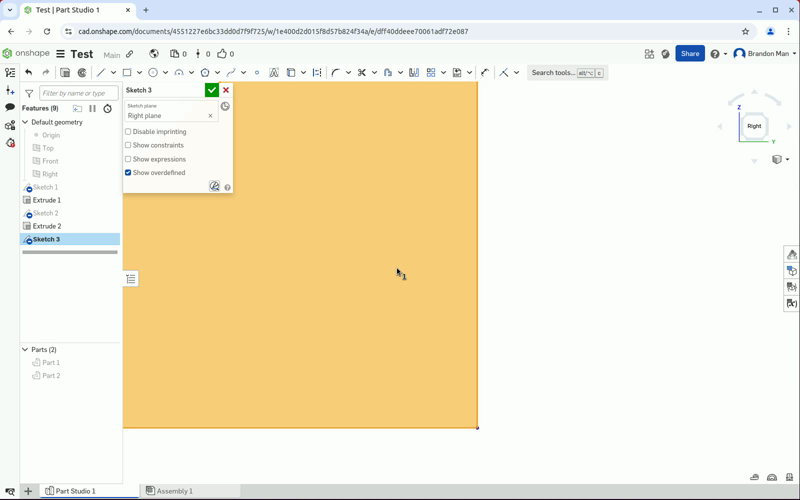
scroll(-6)
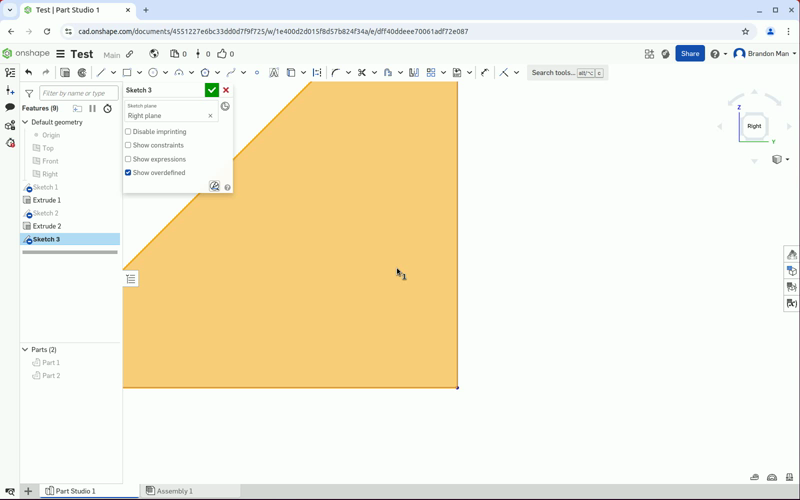
scroll(-6)
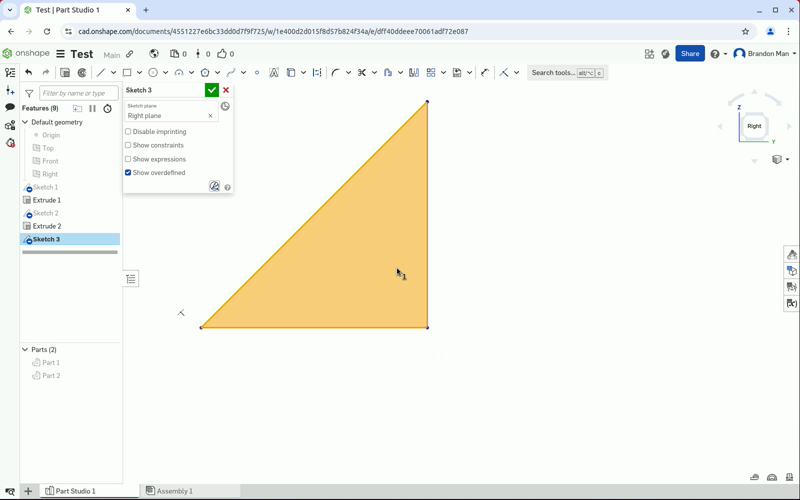
scroll(-6)
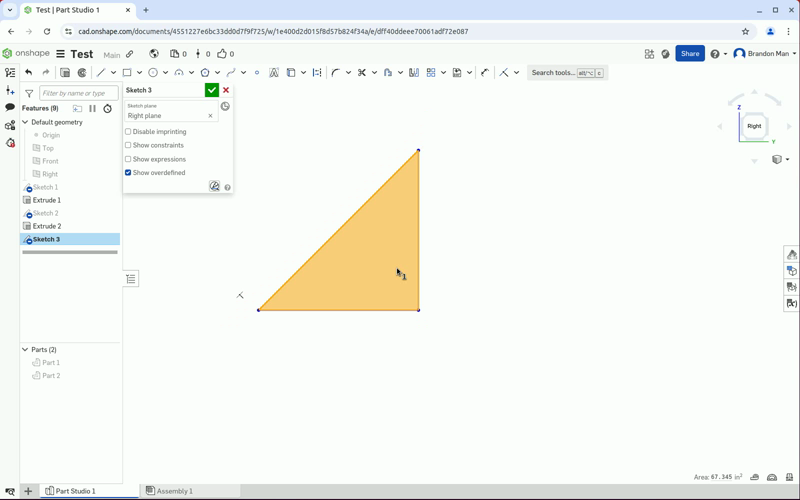
scroll(-6)
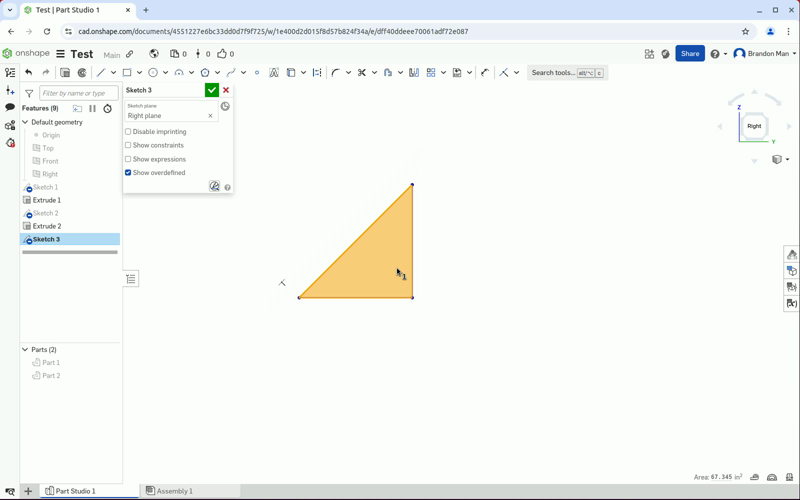
scroll(-6)
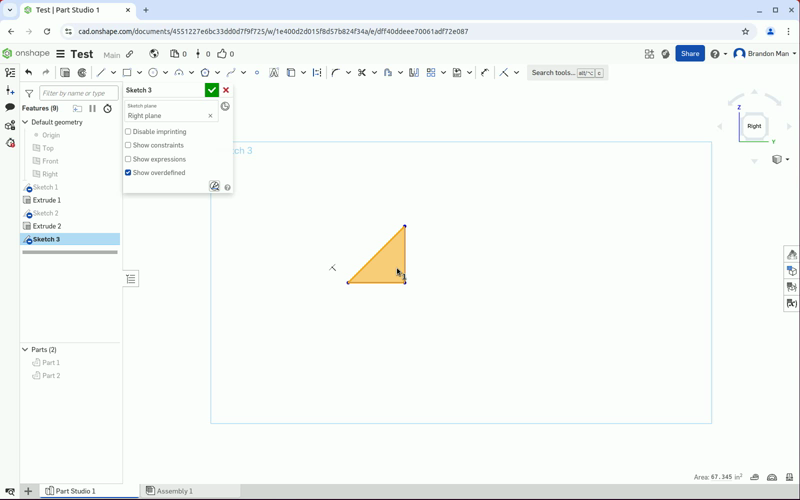
mouse_move(73, 352)
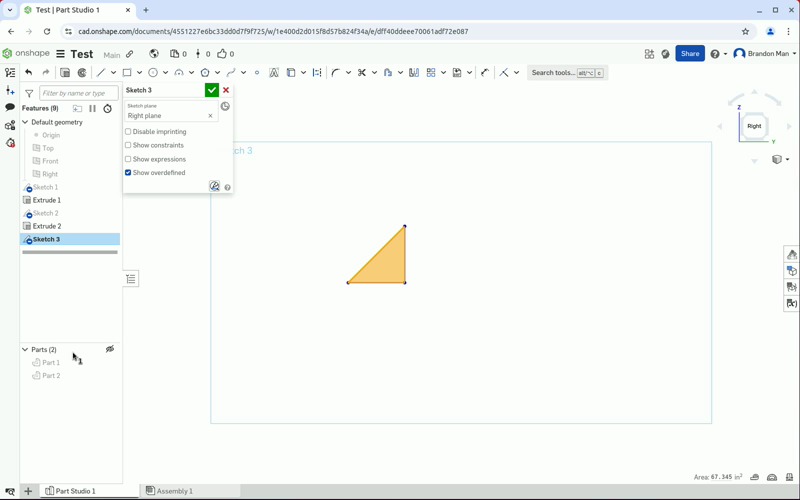
key(shift+y)
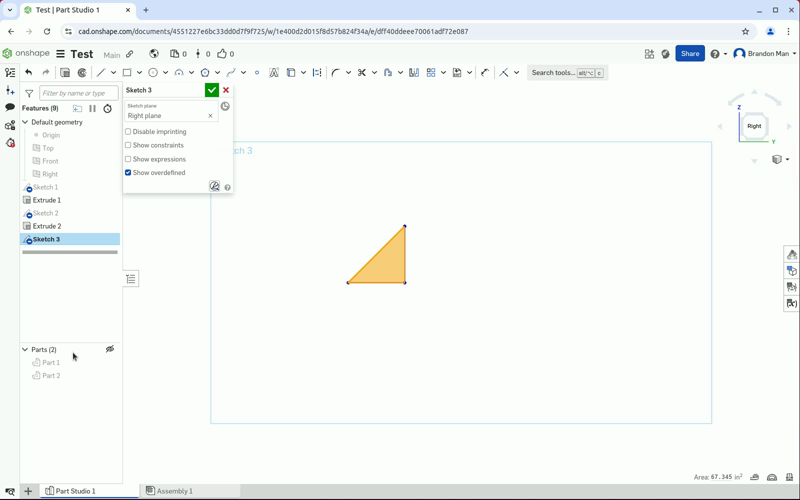
key(shift+e)
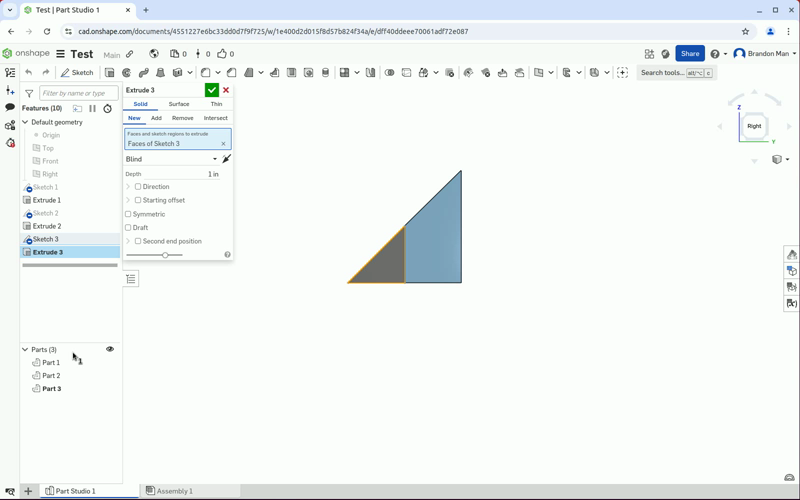
mouse_move(143, 106)
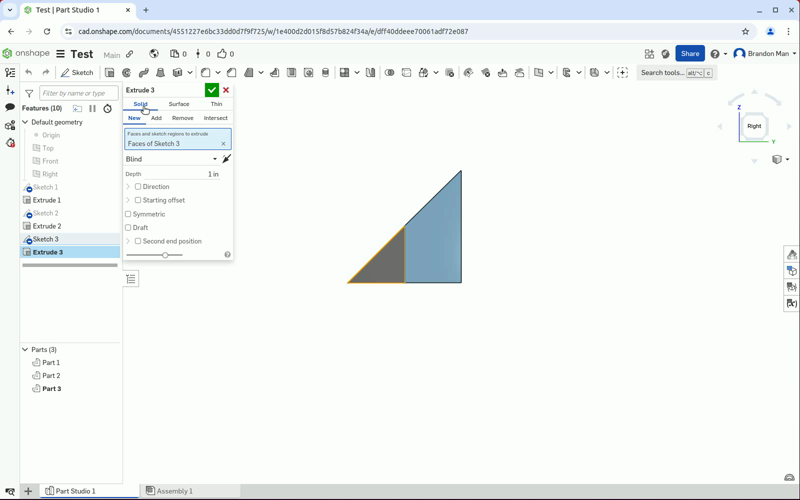
click(143, 106)
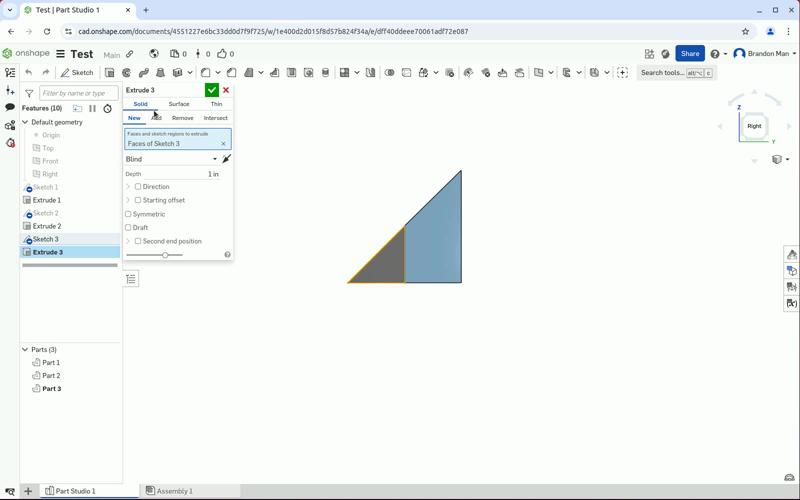
mouse_move(186, 120)
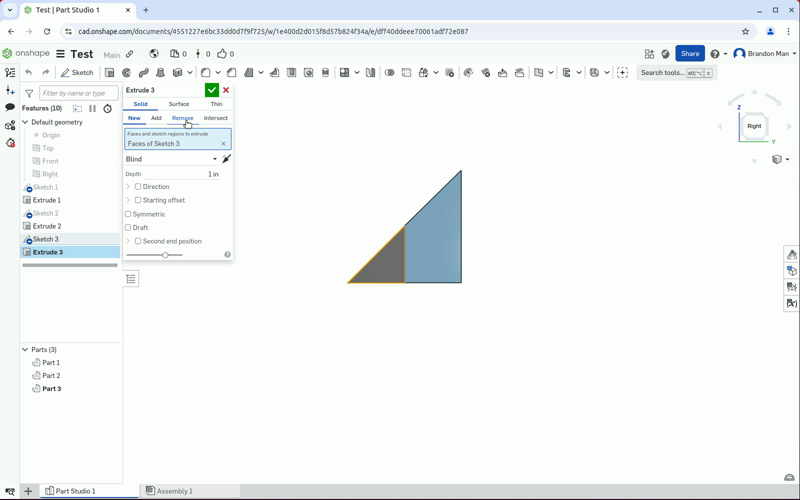
click(186, 120)
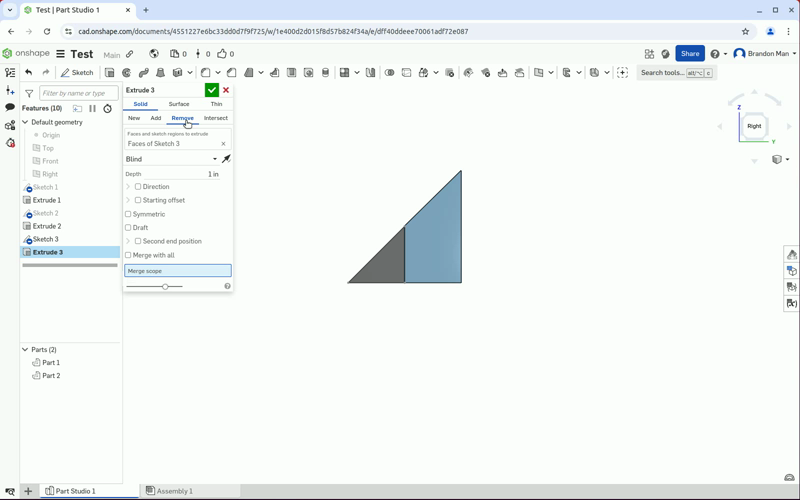
key(tab, 4)
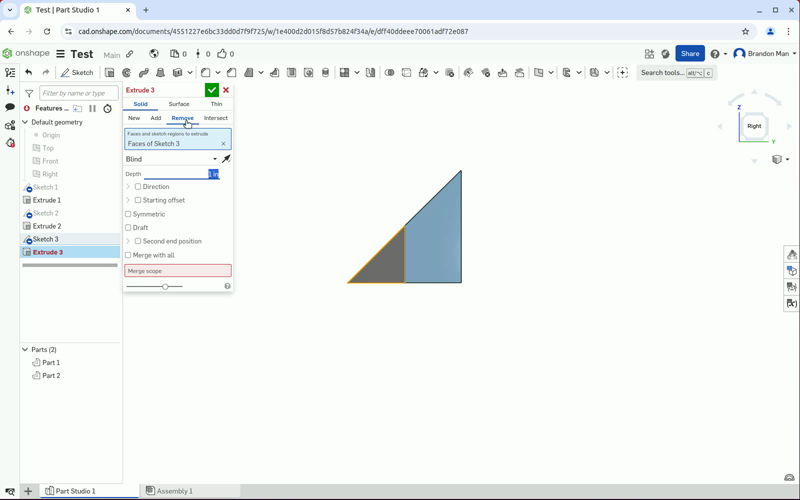
text(-23.108)
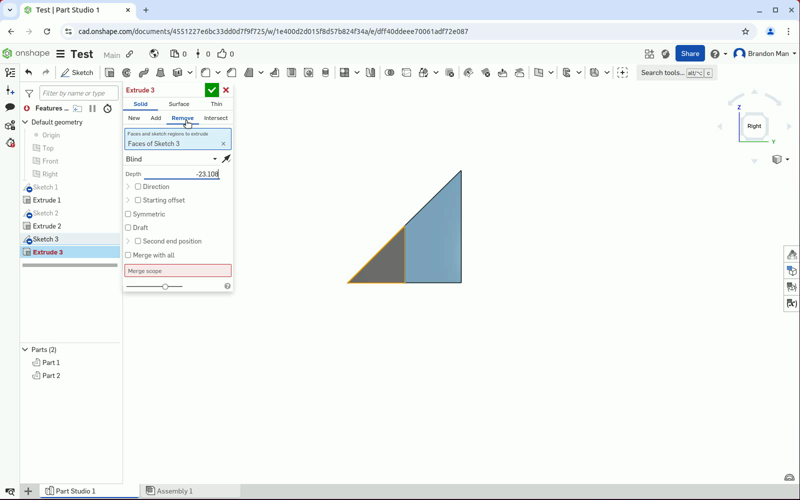
key(tab, 3)
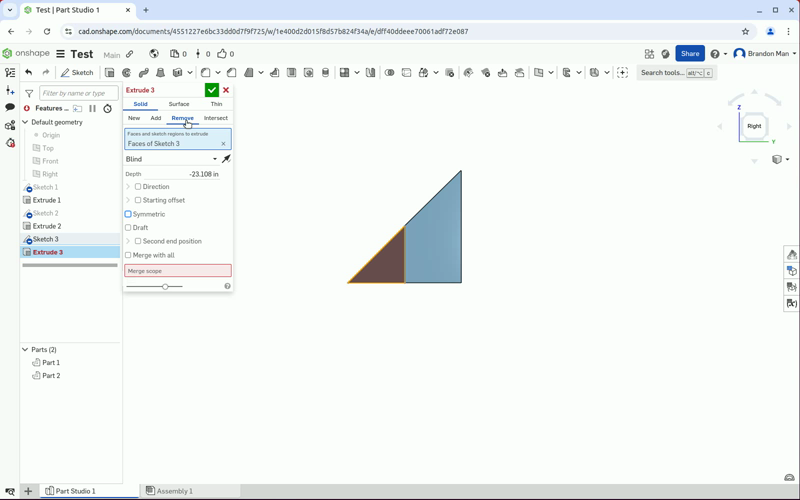
key(space)
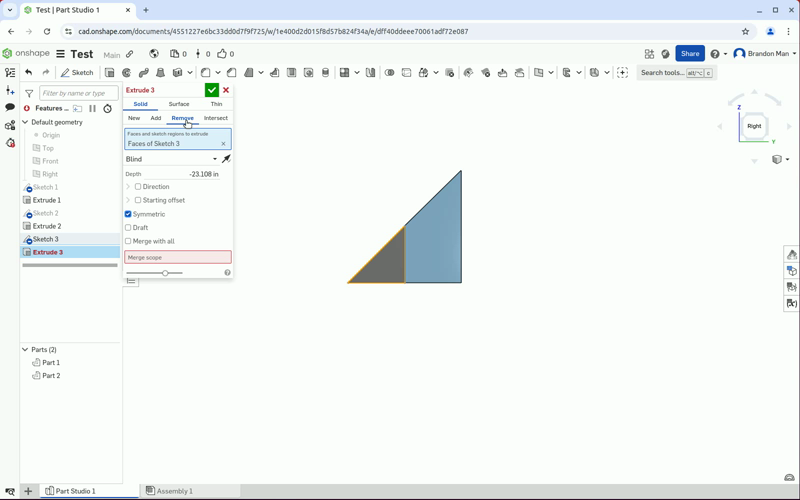
key(tab, 2)
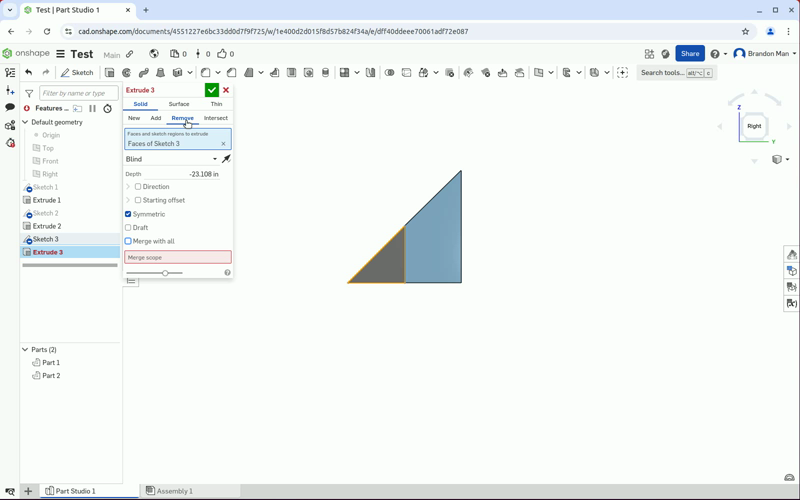
key(space)
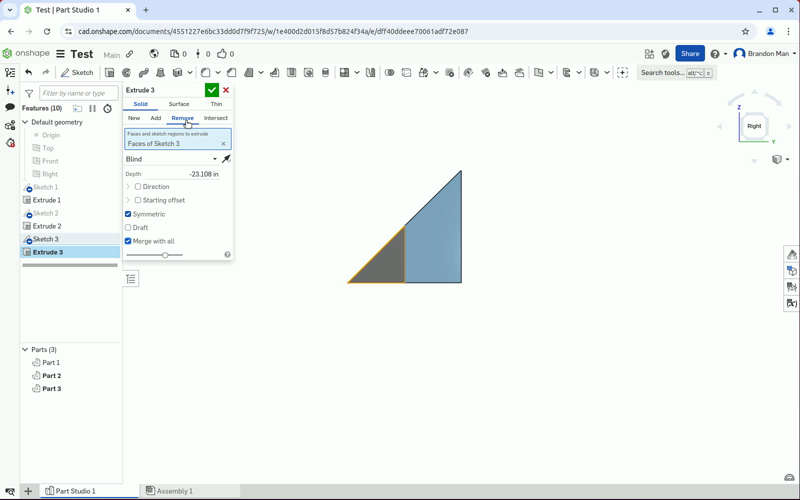
key(enter)
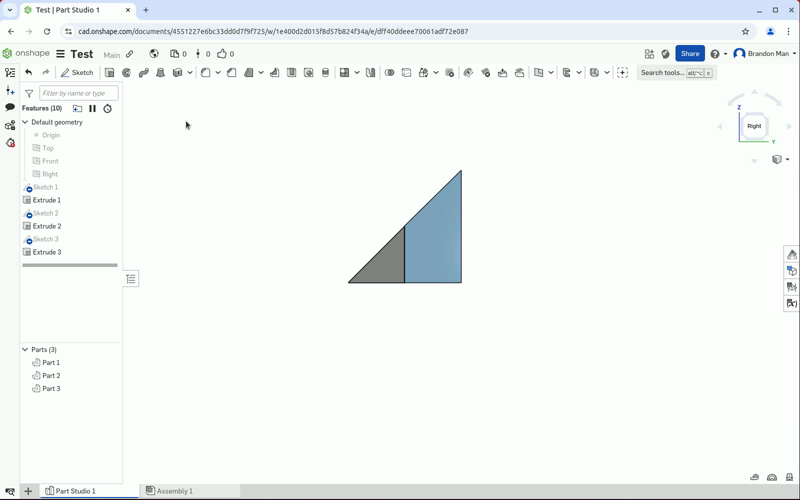
key(shift+h)
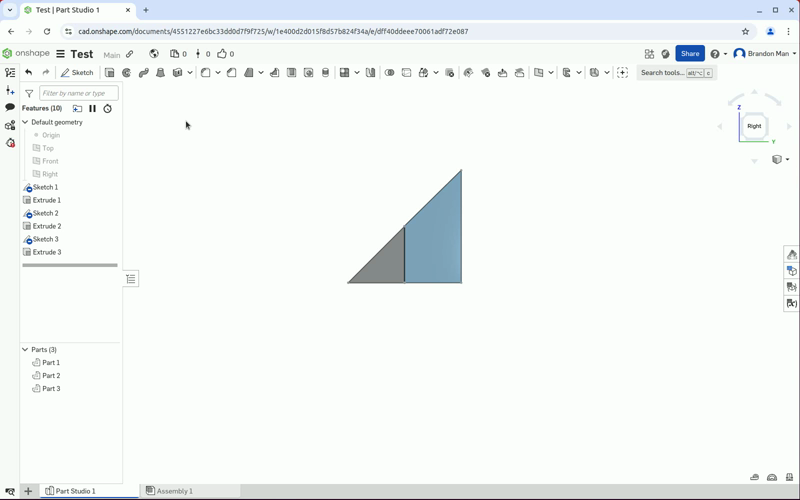
key(shift+h)
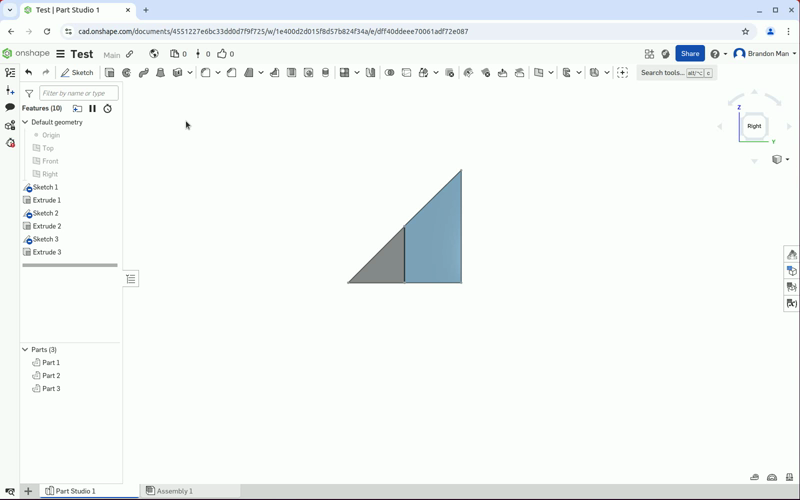
key(shift+7)
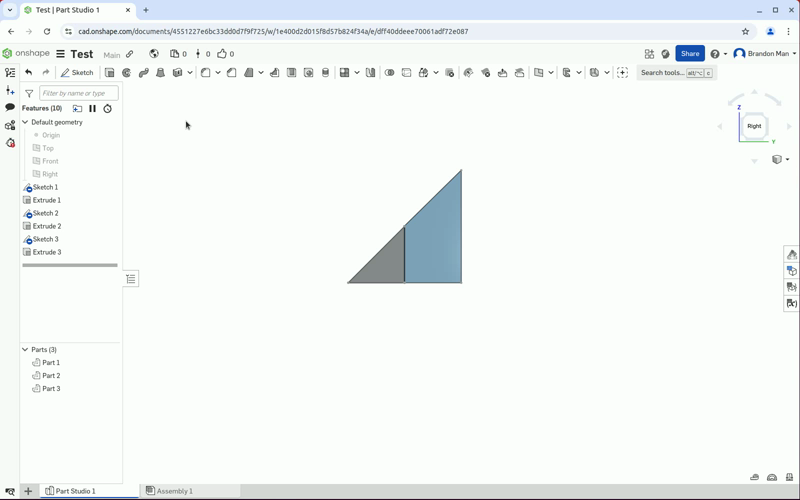
key(right, 2)
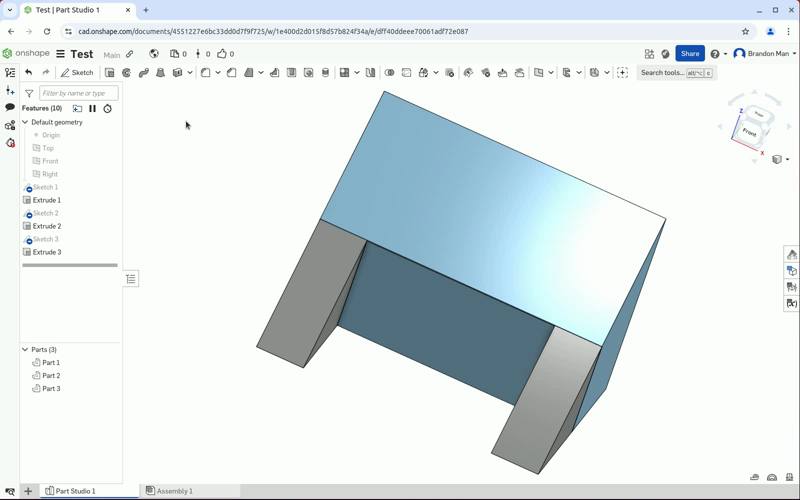
key(down, 2)
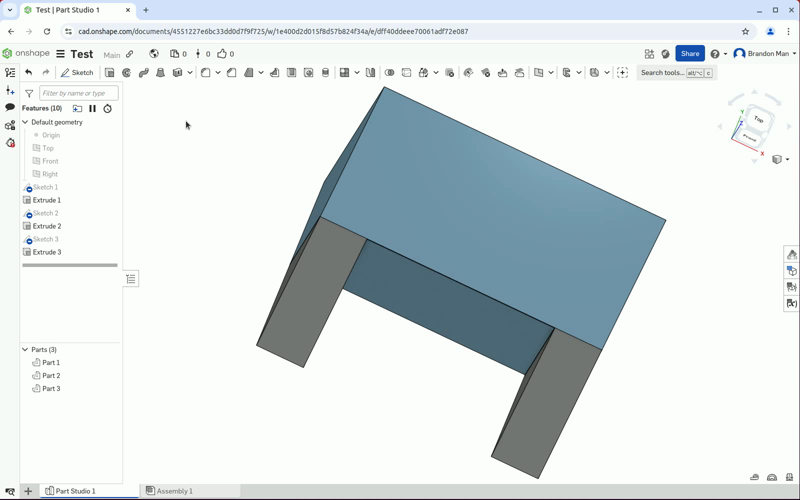
key(up, 2)
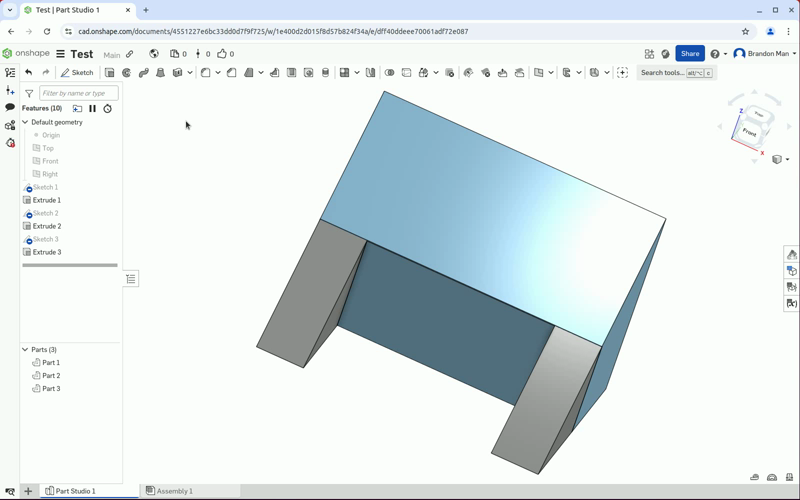
key(left, 2)
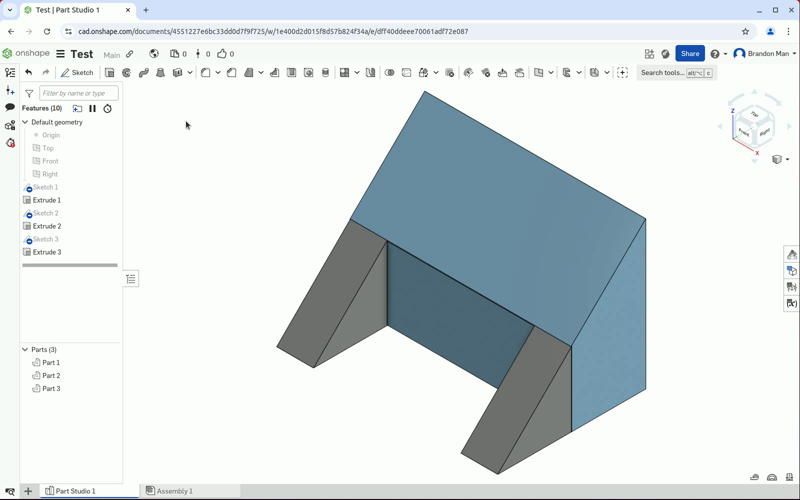
mouse_move(73, 189)
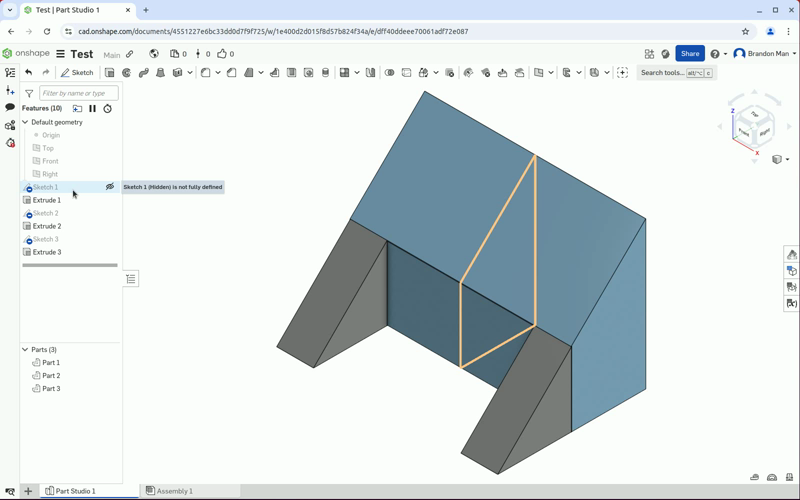
click(73, 189)